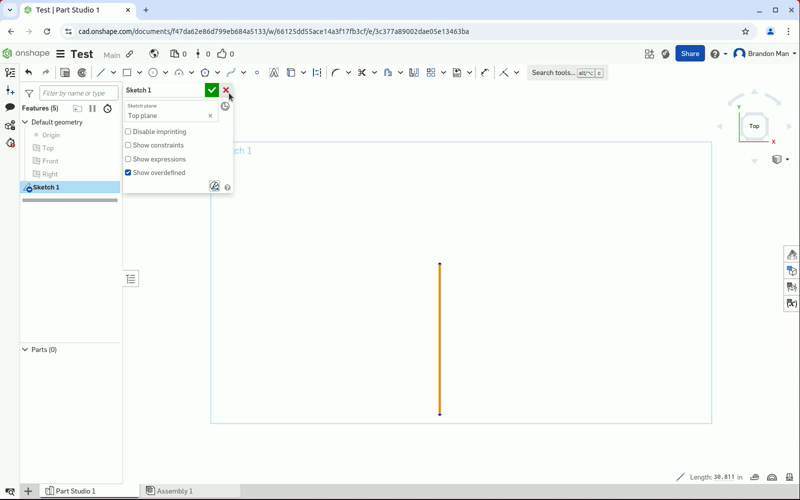
key(shift+h)
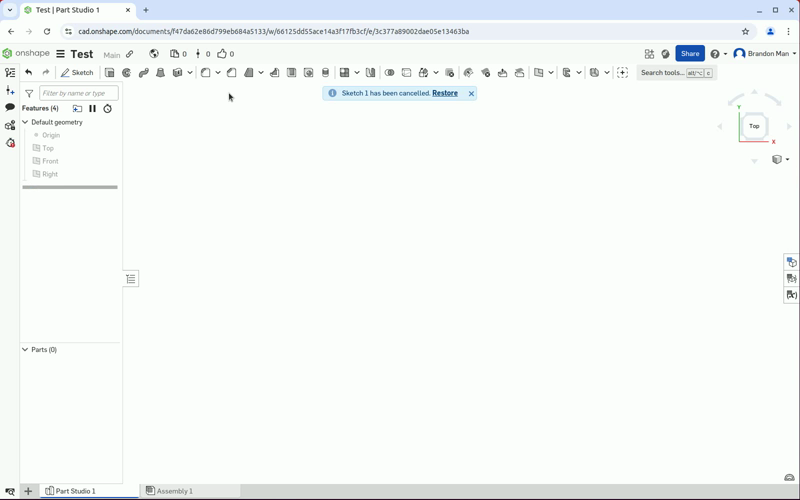
mouse_move(73, 352)
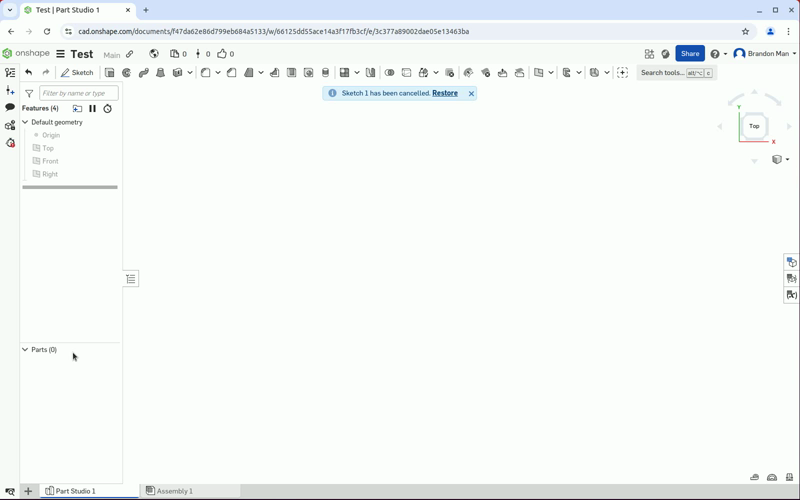
key(y)
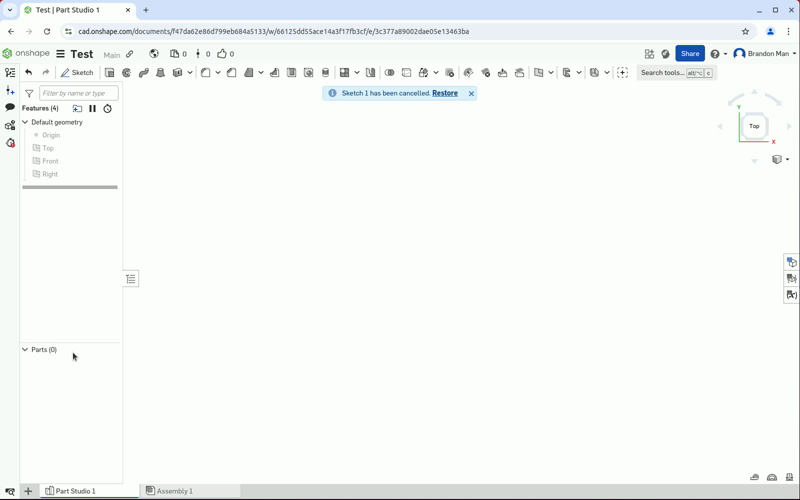
key(shift+p)
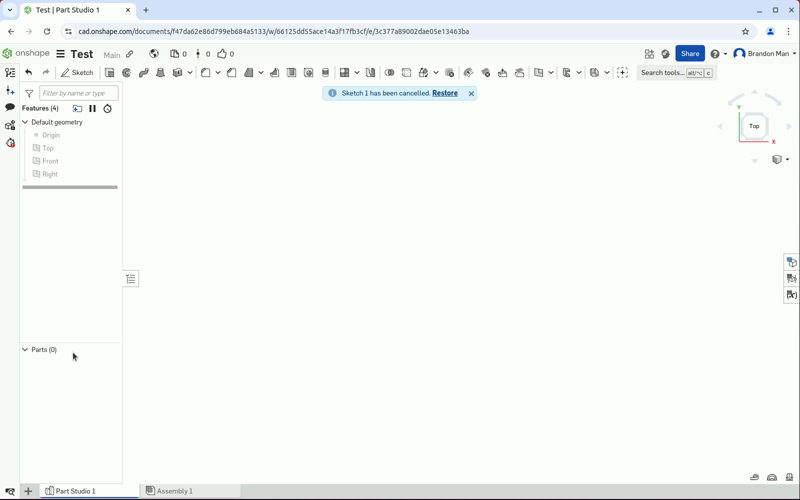
key(space)
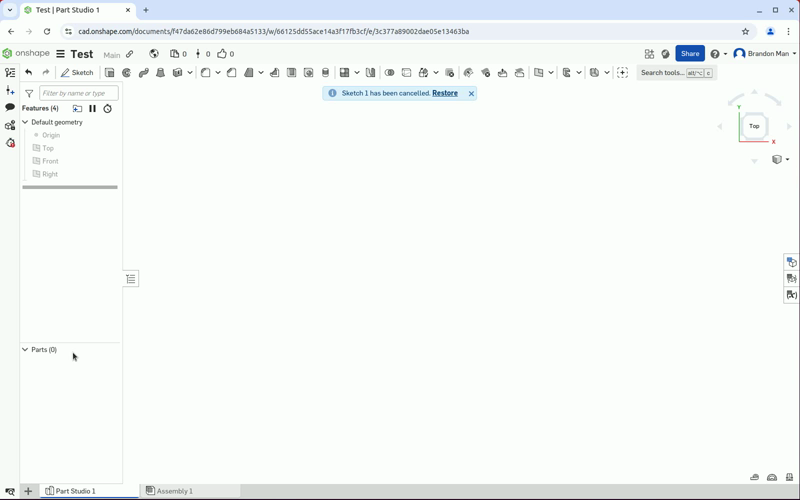
key_down(shift)
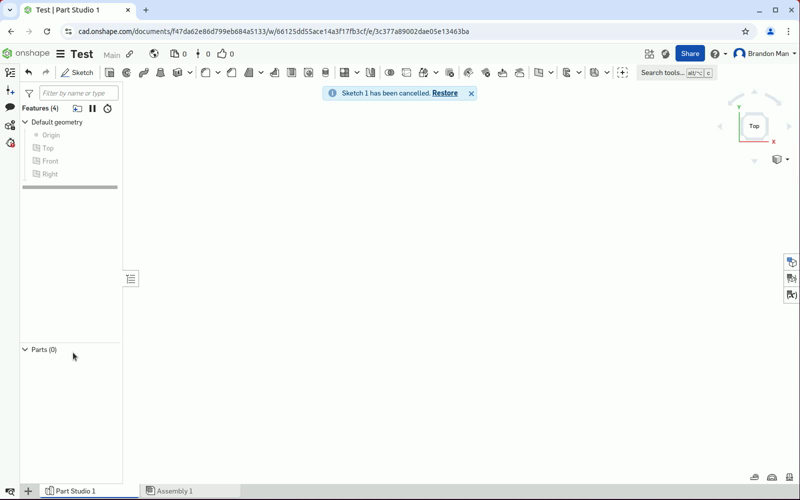
key(up)
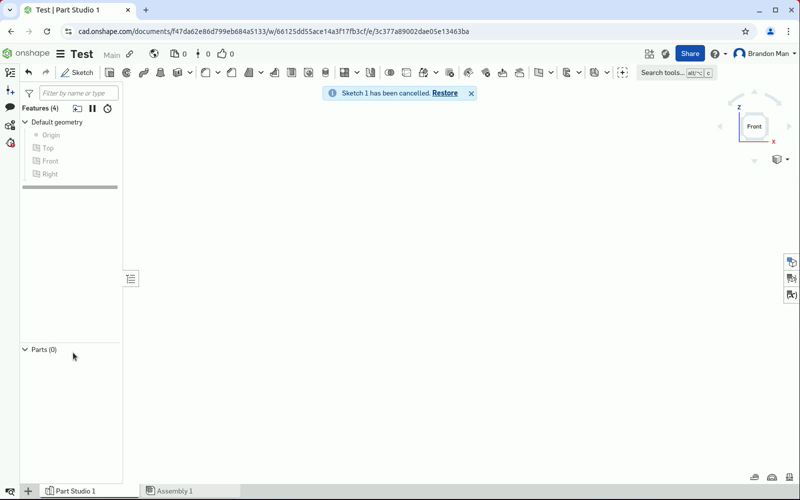
key_up(shift)
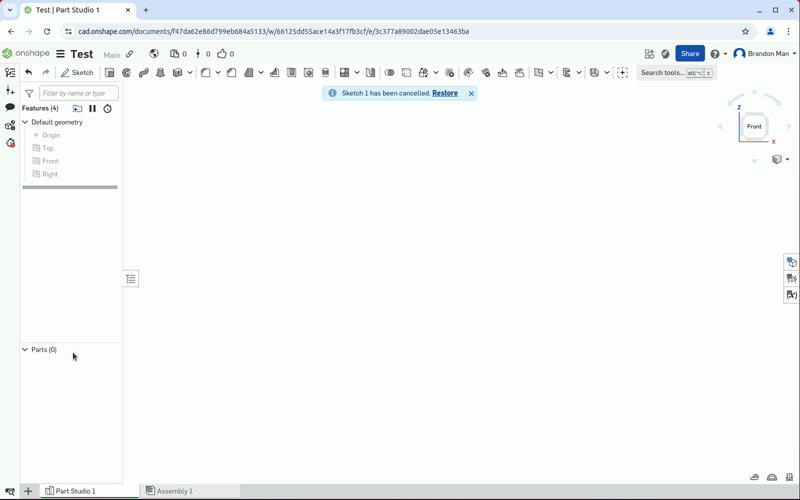
mouse_move(73, 352)
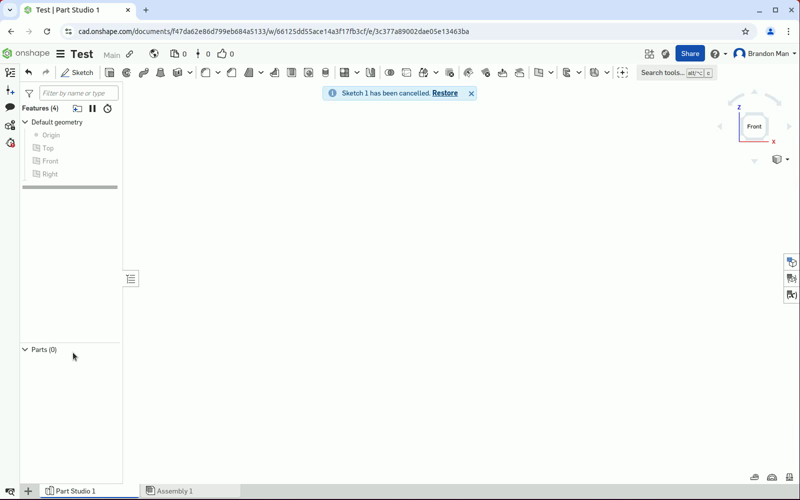
key(shift+y)
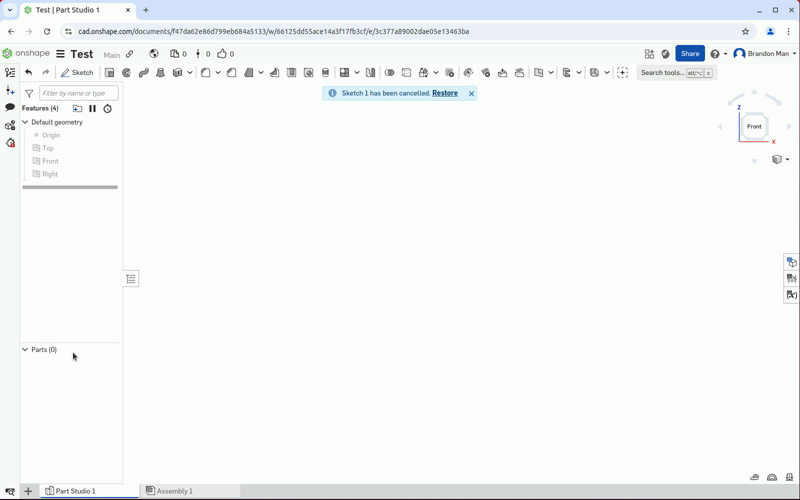
key(shift+s)
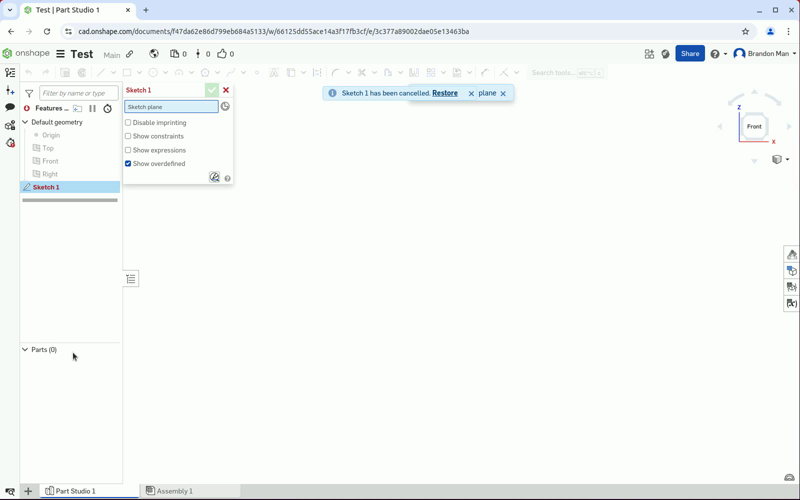
mouse_move(73, 163)
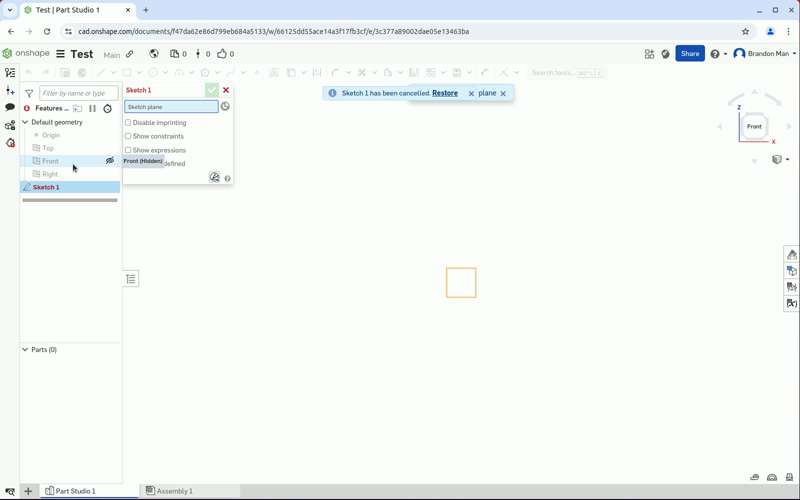
click(73, 163)
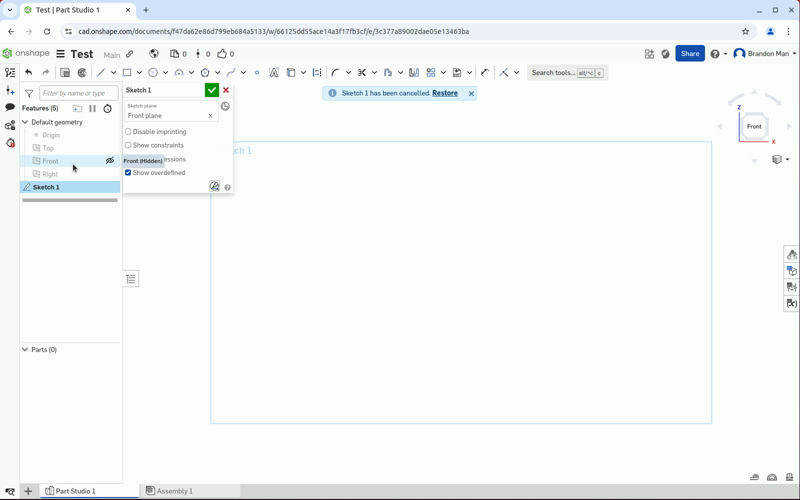
mouse_move(73, 352)
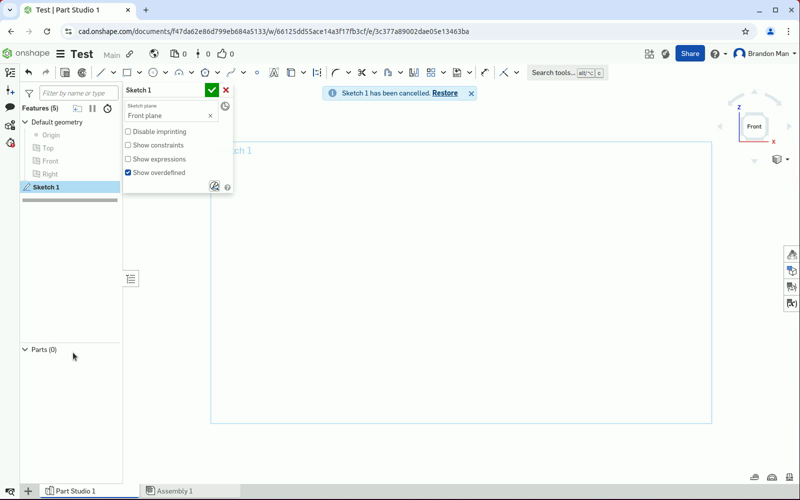
key(y)
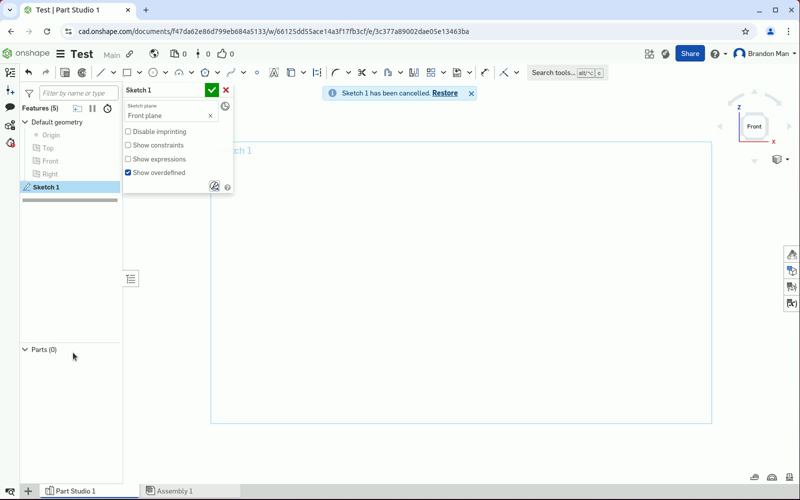
key(l)
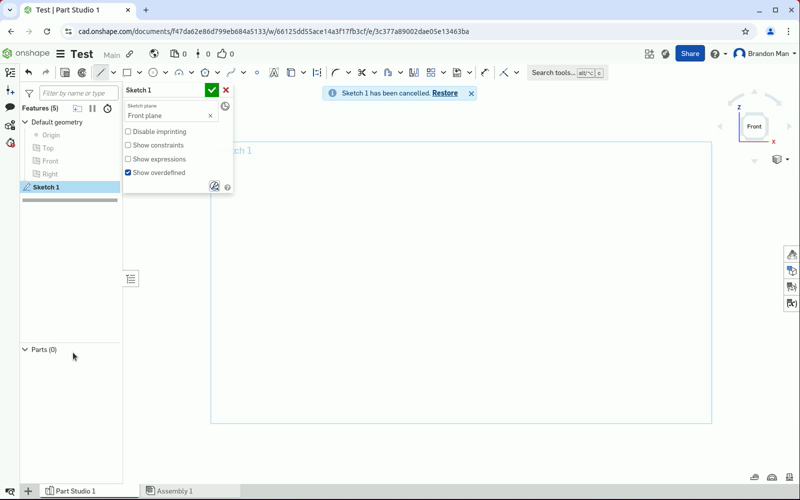
key_down(shift)
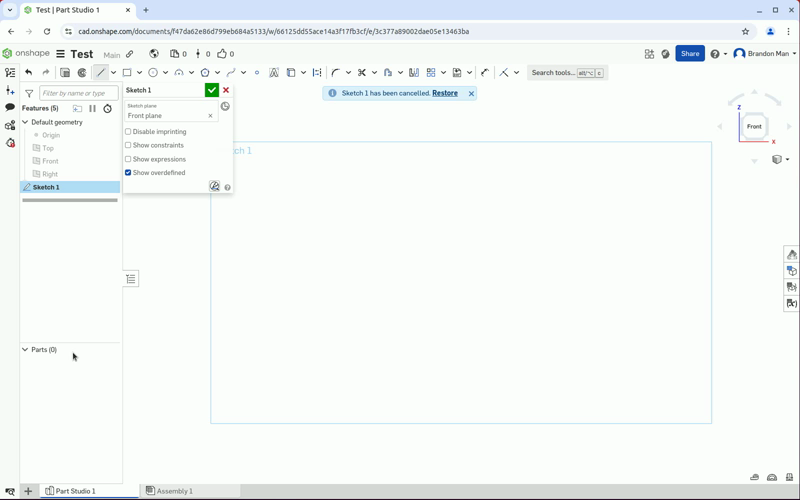
mouse_move(404, 282)
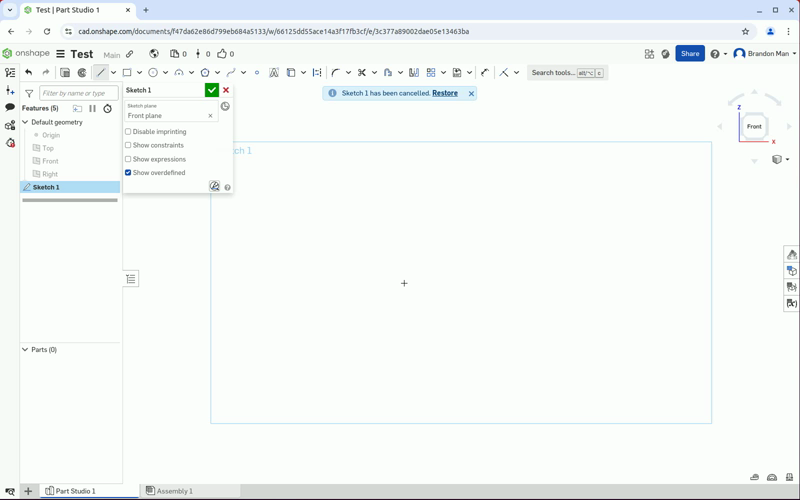
click(404, 282)
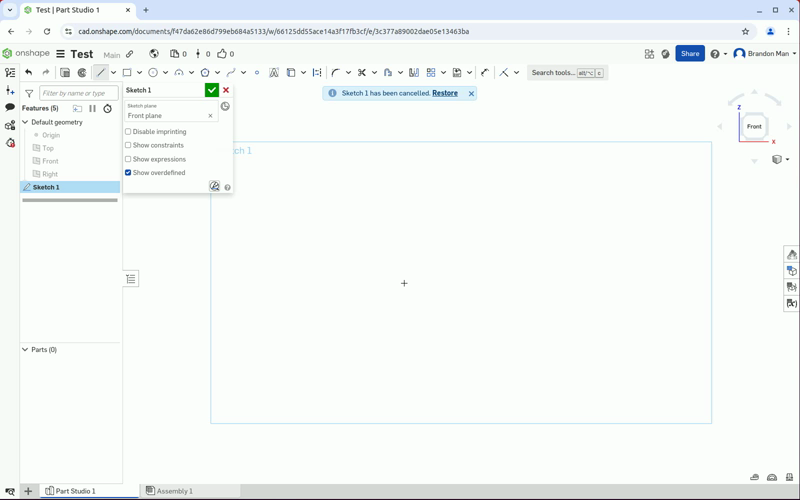
key_up(shift)
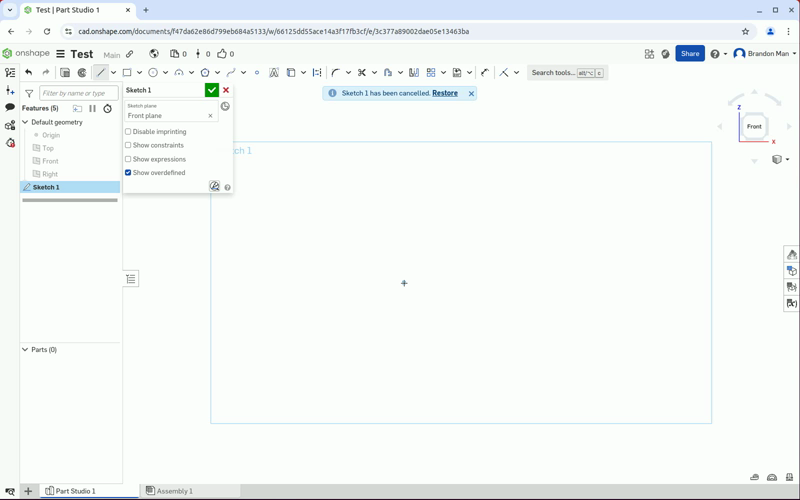
key_down(shift)
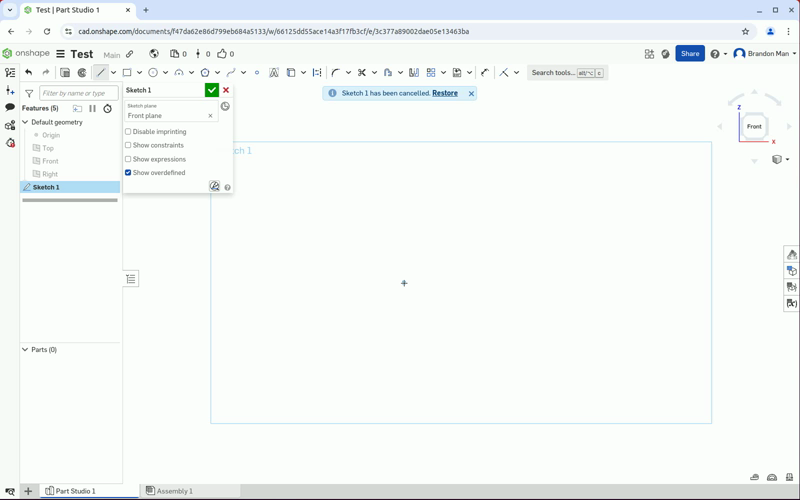
mouse_move(434, 282)
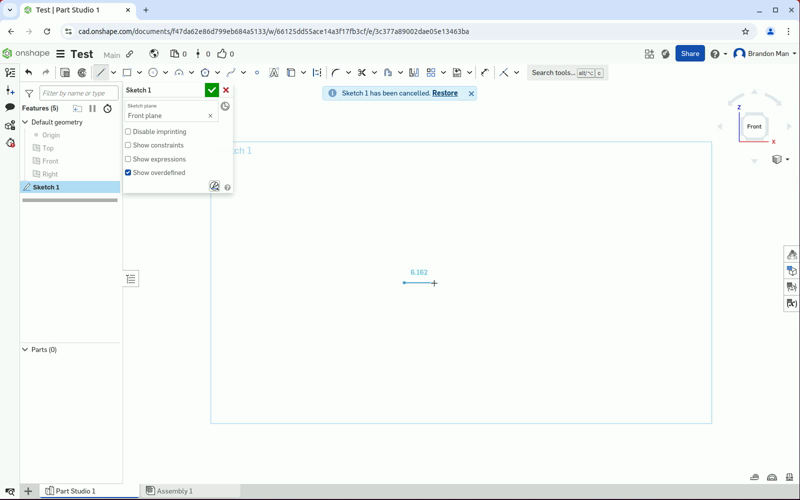
mouse_move(461, 282)
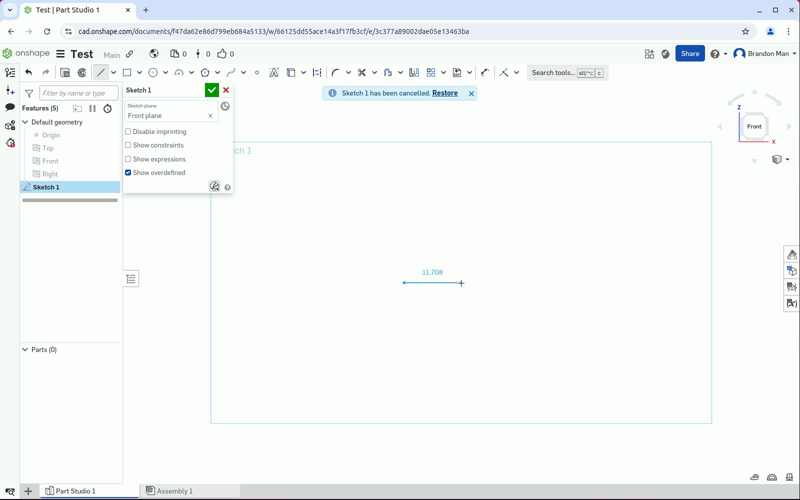
click(461, 282)
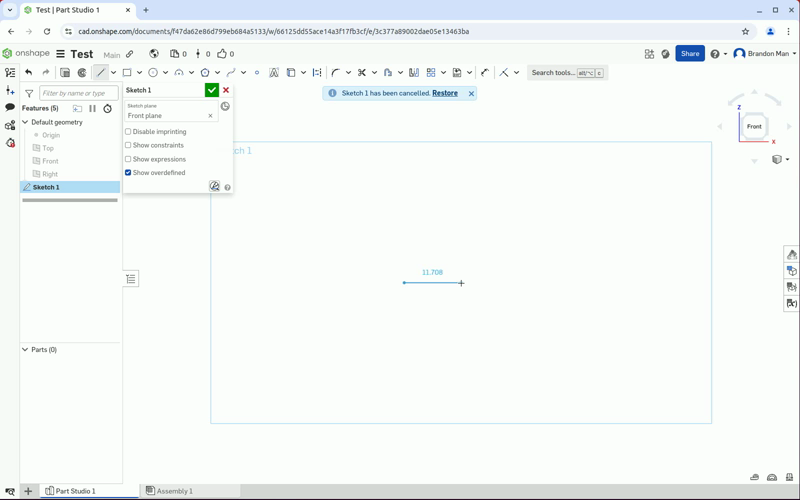
key_up(shift)
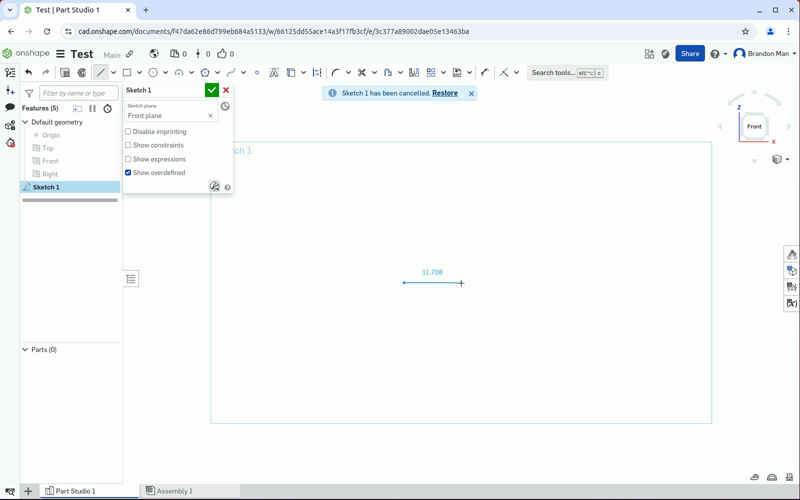
key_down(shift)
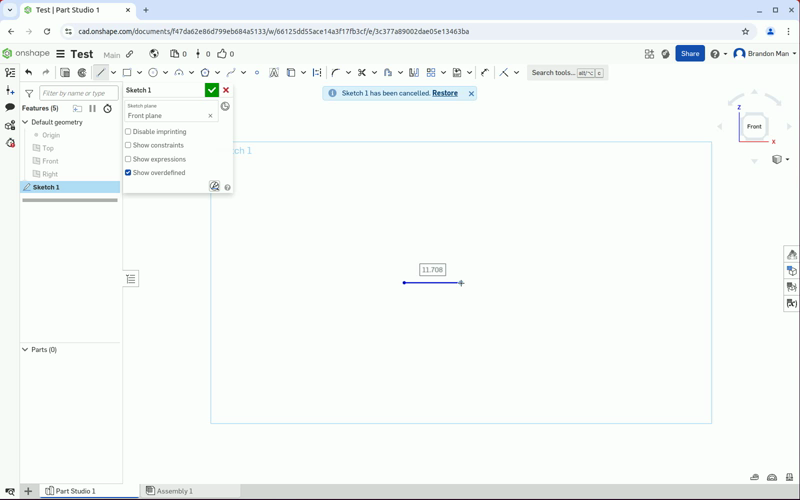
mouse_move(461, 170)
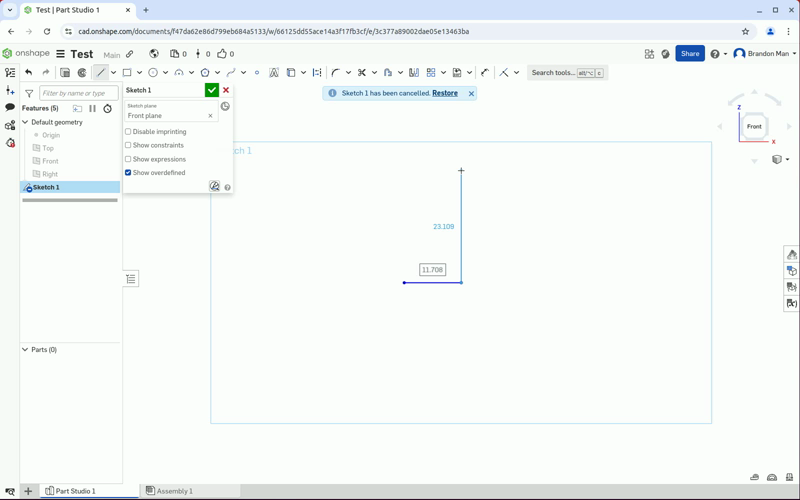
click(461, 170)
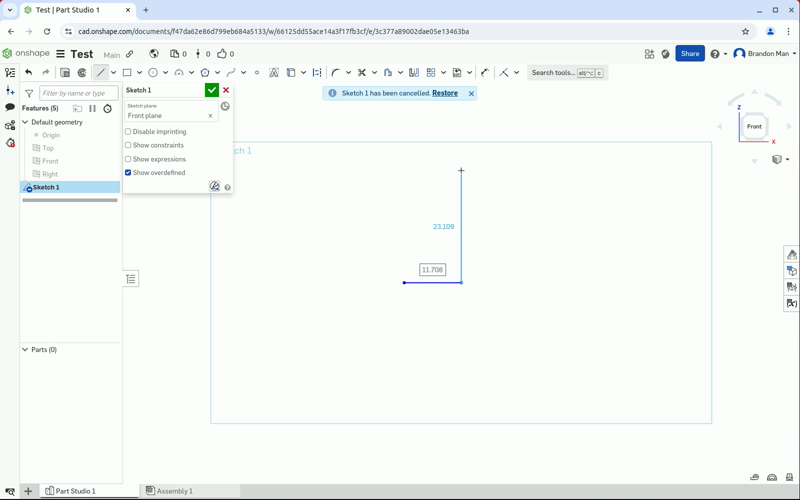
key_up(shift)
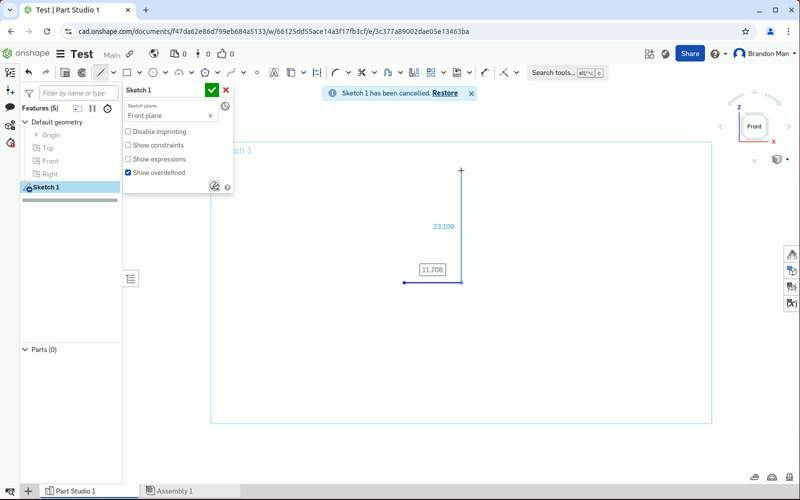
key_down(shift)
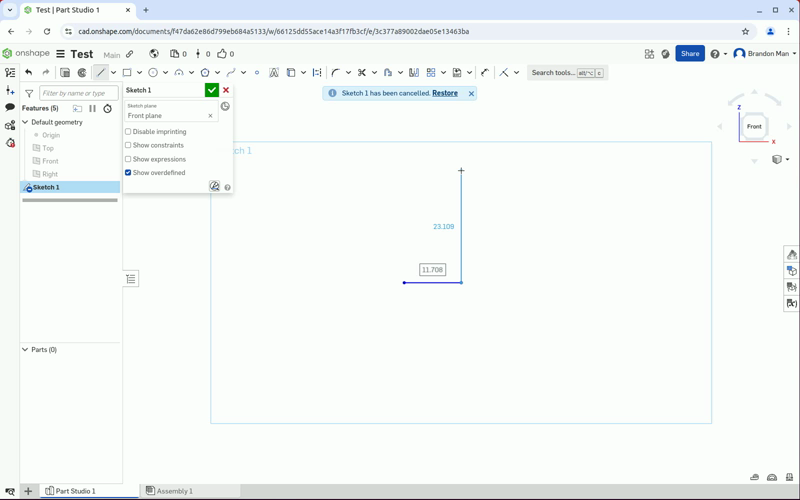
mouse_move(491, 170)
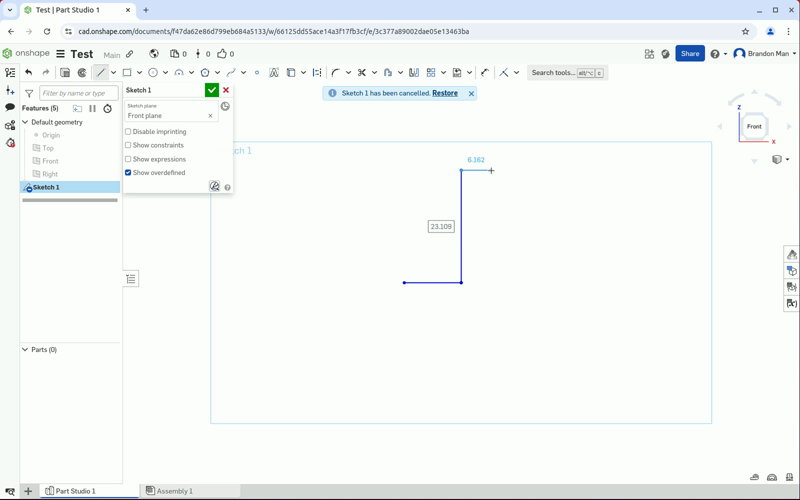
mouse_move(404, 170)
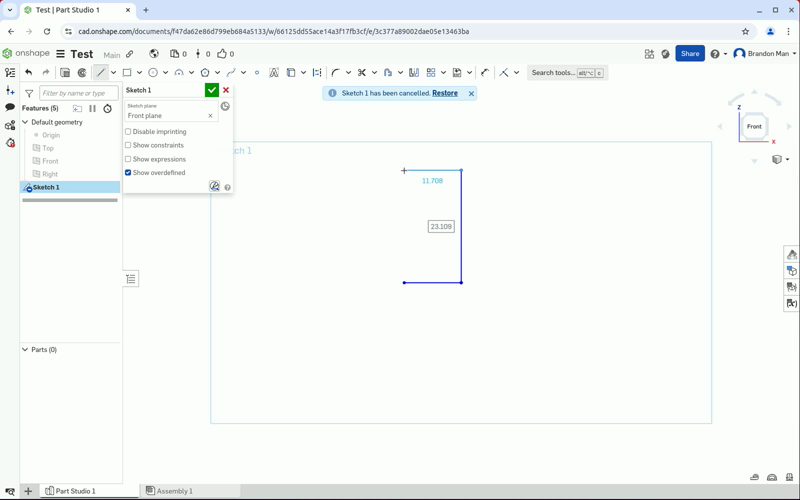
click(404, 170)
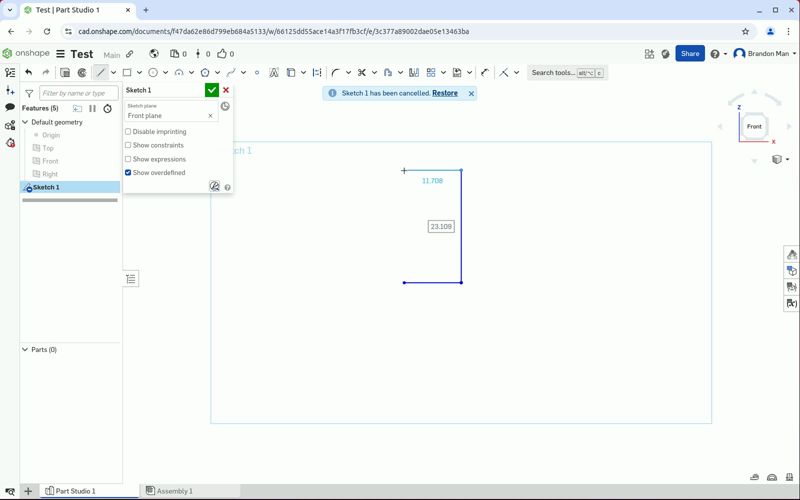
key_up(shift)
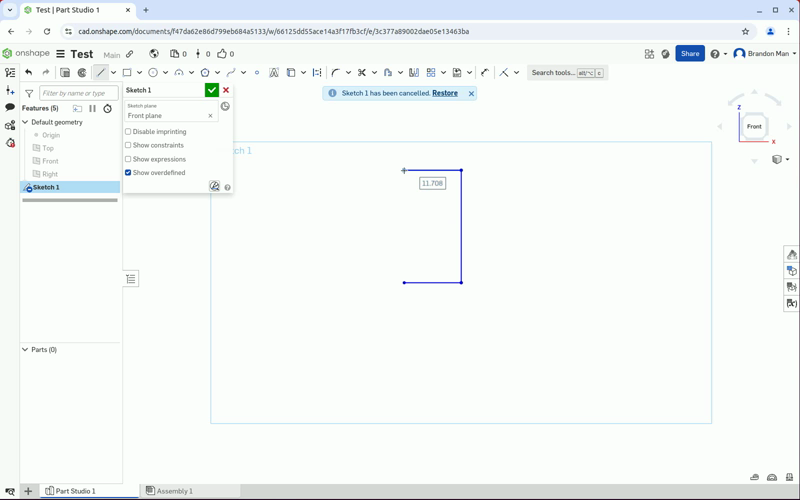
key_down(shift)
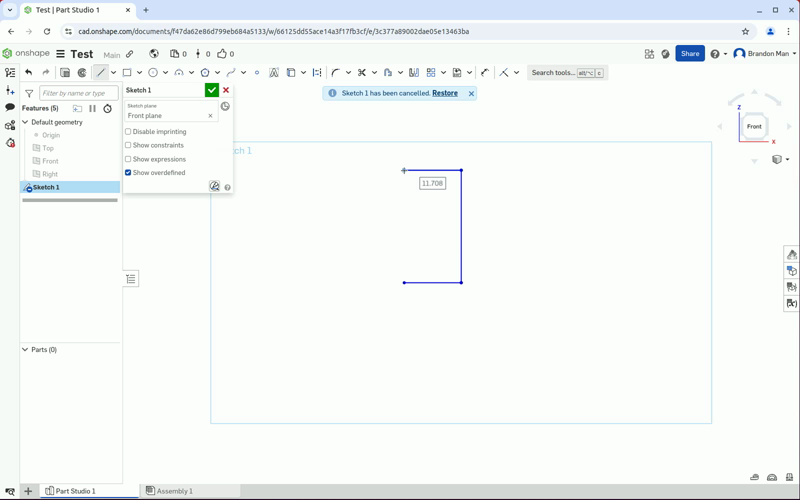
mouse_move(404, 282)
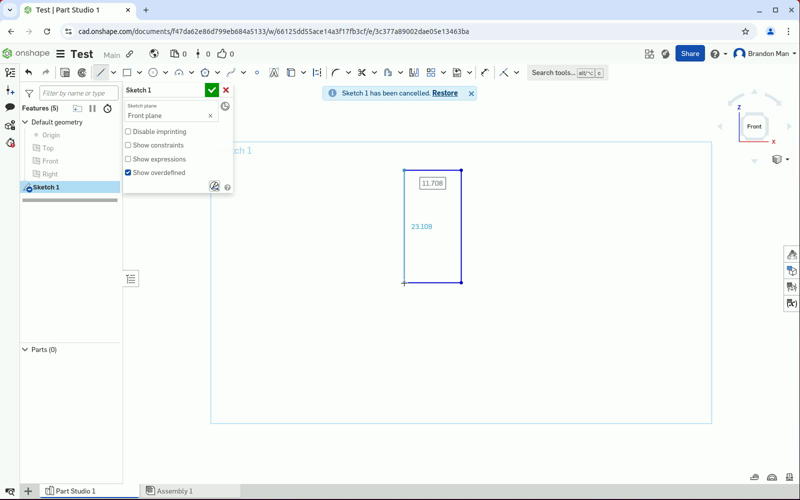
key_up(shift)
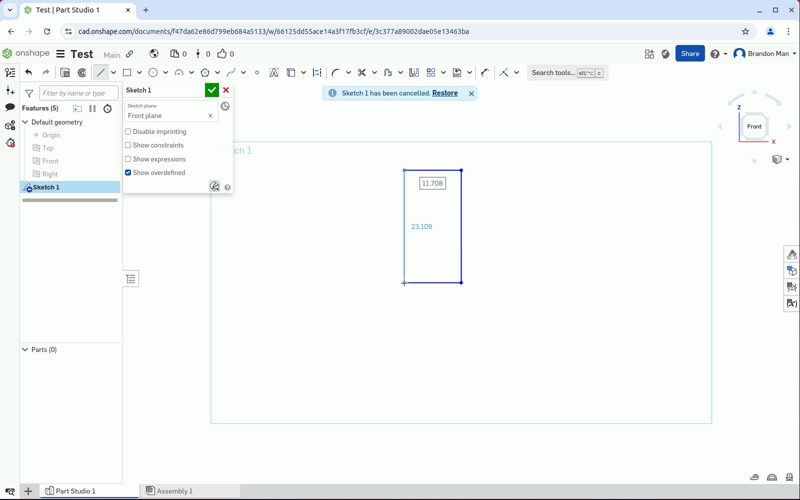
click(404, 282)
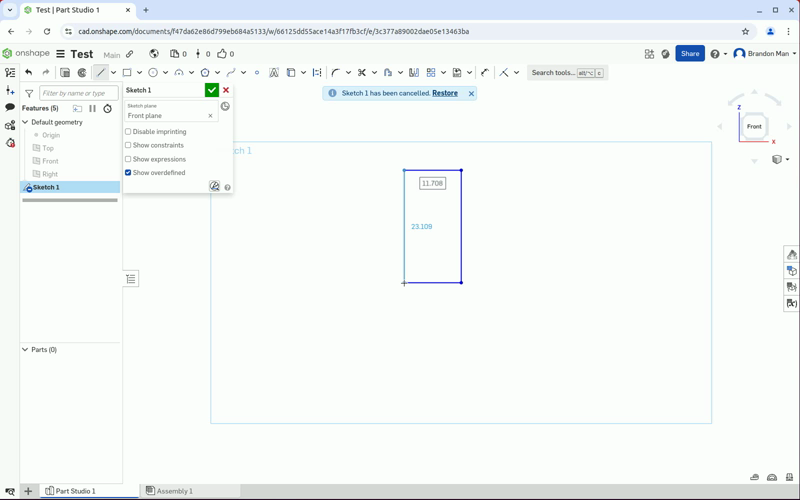
key(esc)
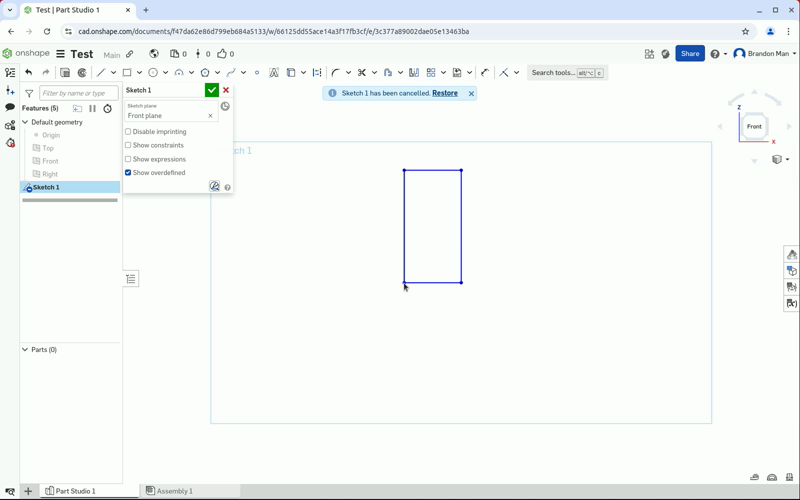
mouse_move(410, 212)
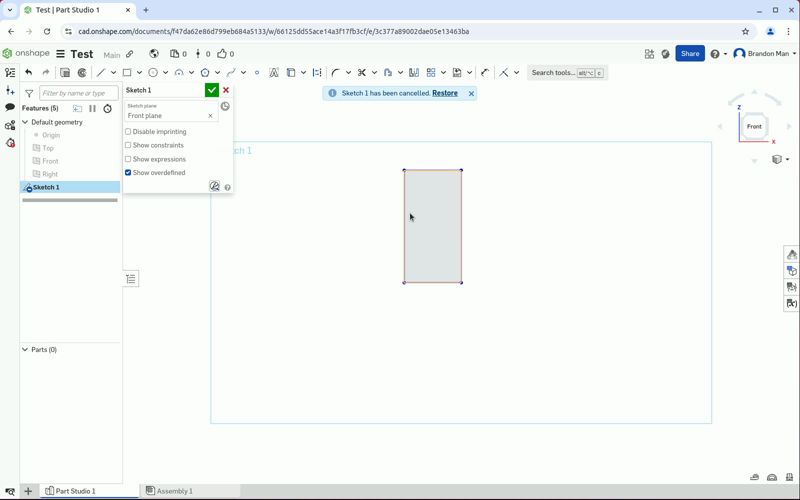
click(410, 212)
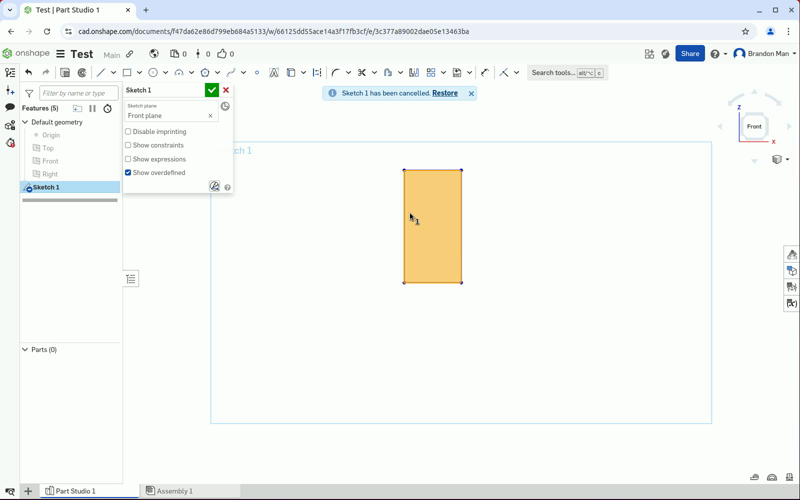
mouse_move(73, 352)
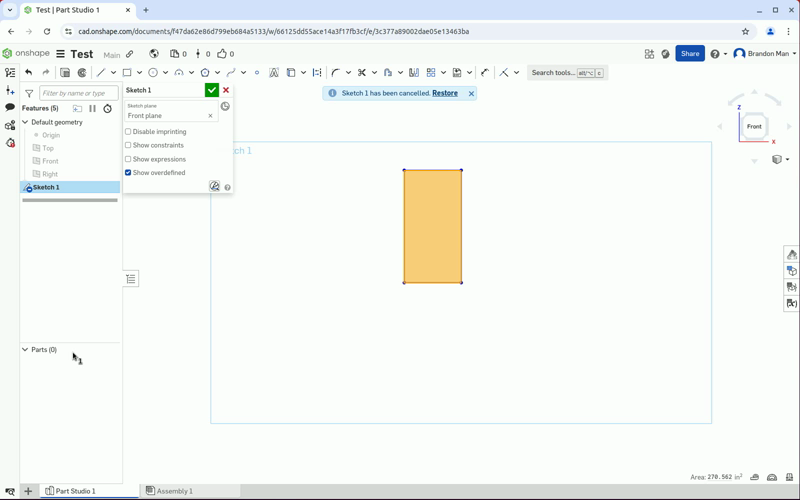
key(shift+y)
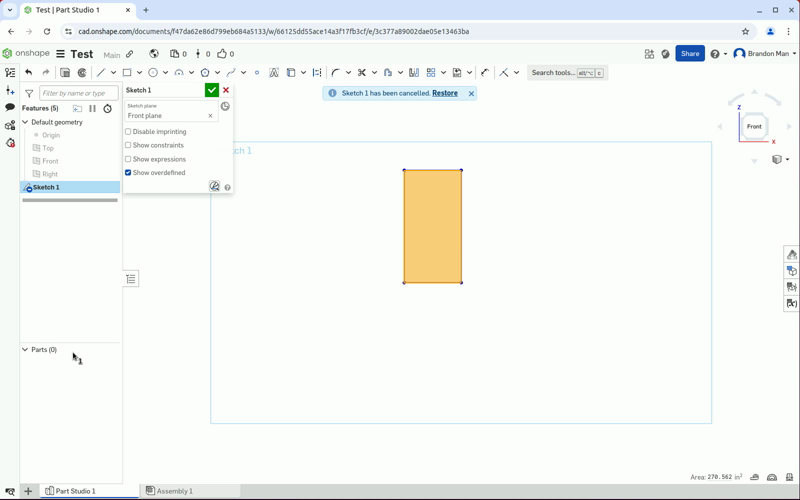
key(shift+e)
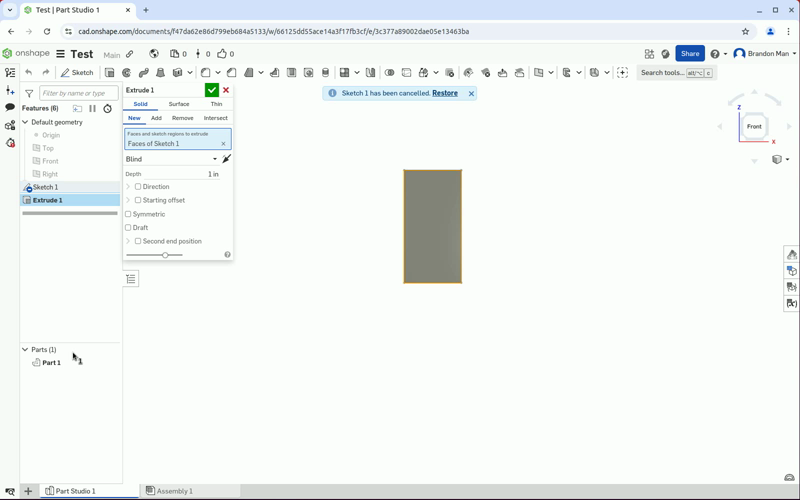
mouse_move(143, 106)
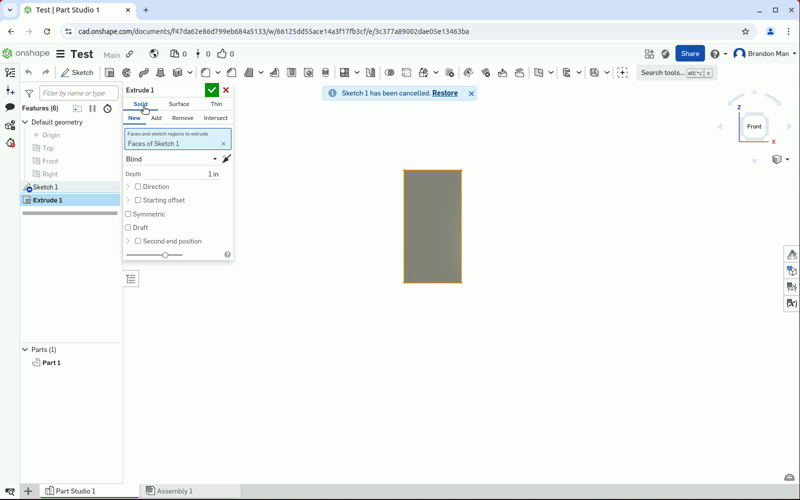
click(143, 106)
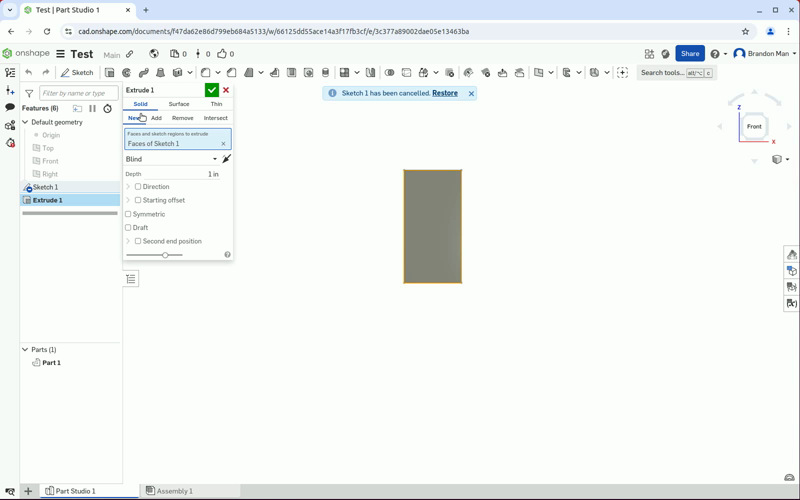
mouse_move(137, 120)
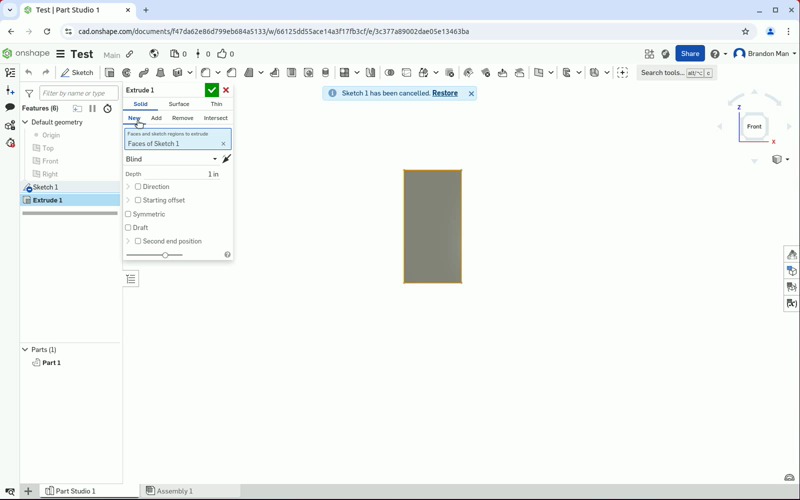
click(137, 120)
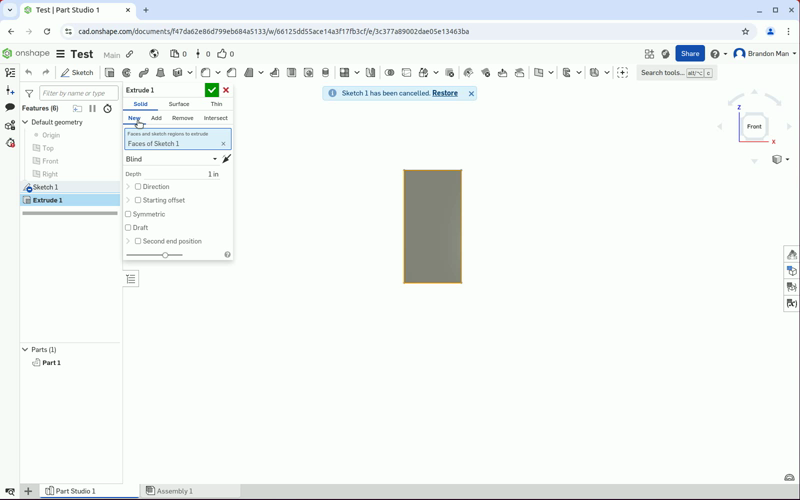
key(tab, 4)
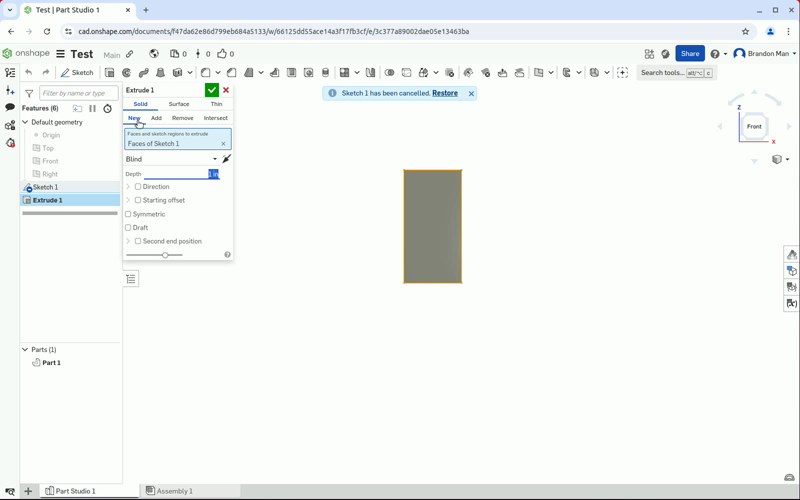
text(23.108)
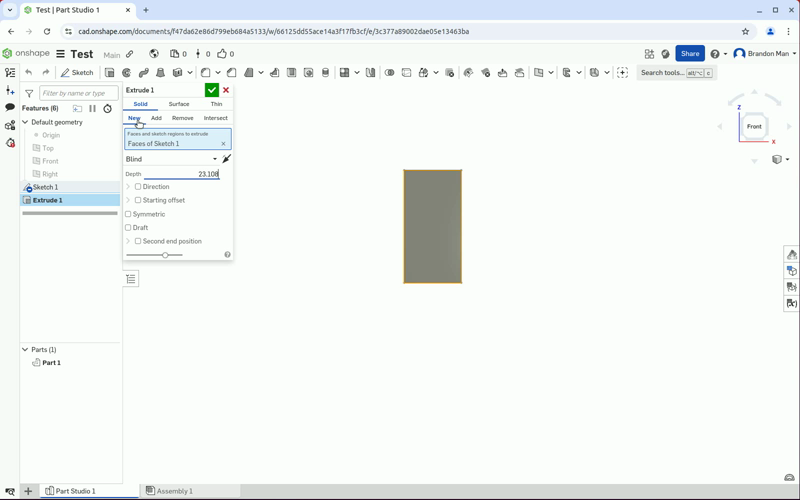
key(enter)
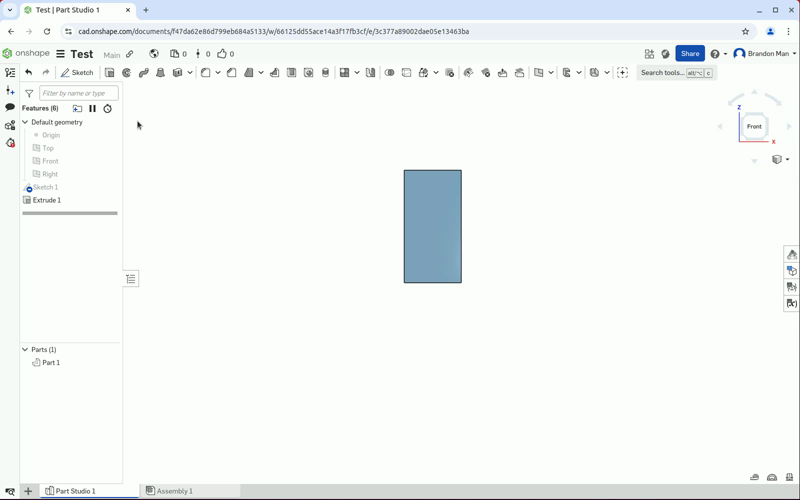
key(shift+h)
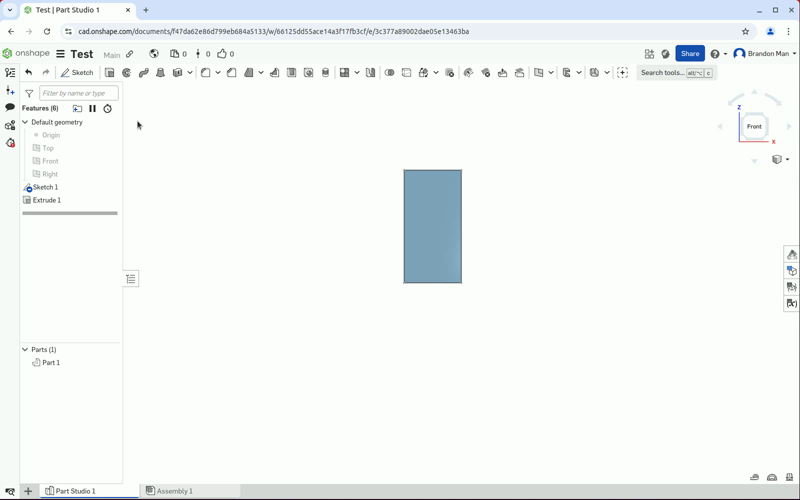
key(shift+h)
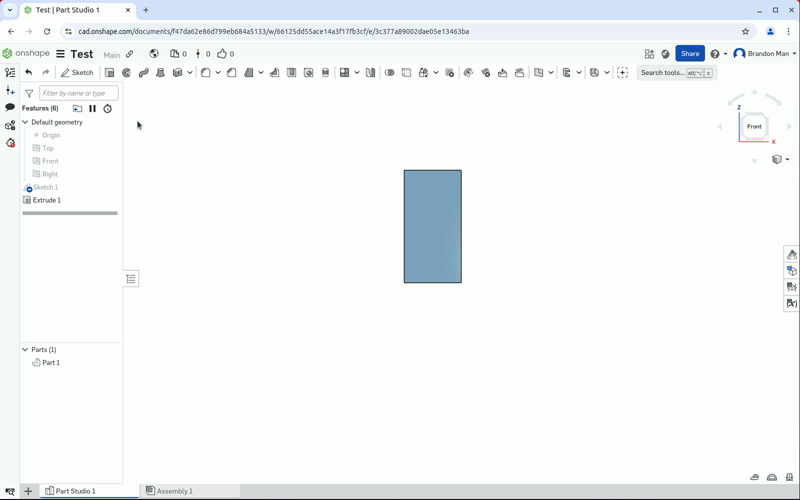
mouse_move(73, 189)
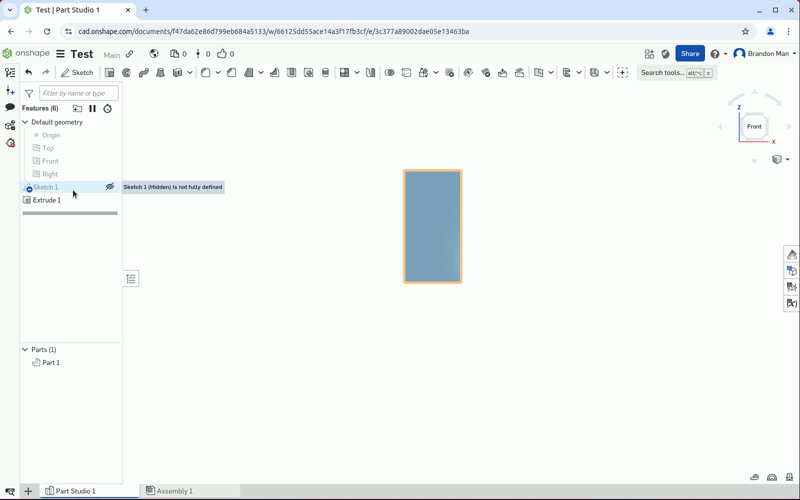
click(73, 189)
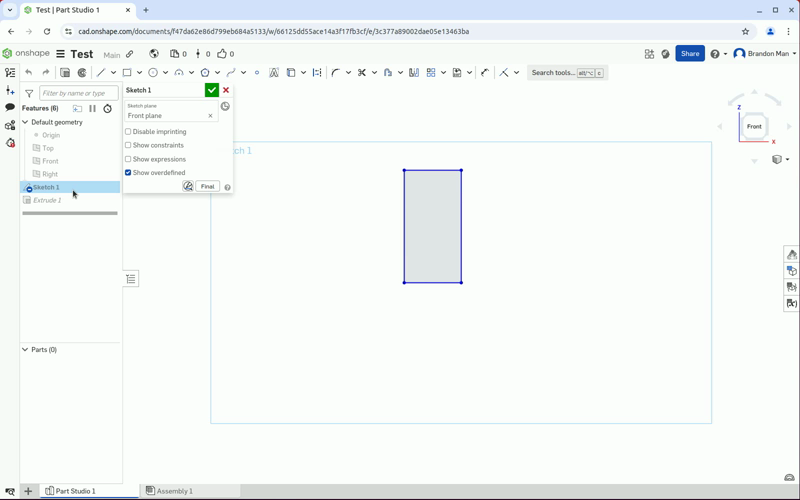
mouse_move(229, 92)
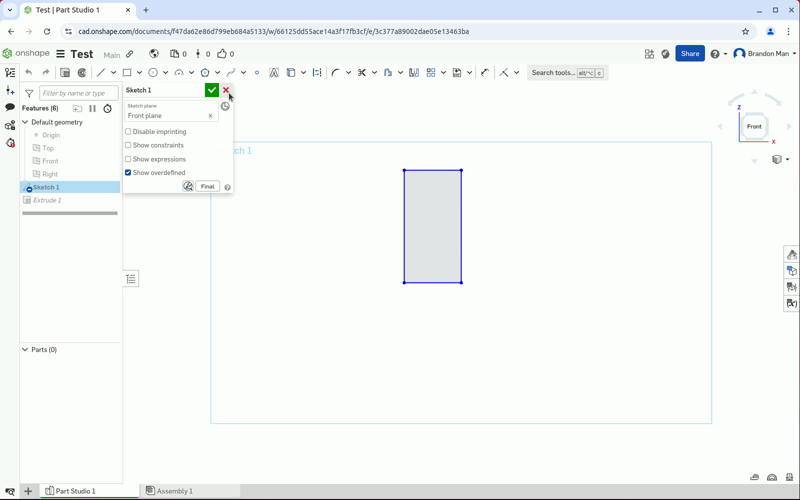
click(229, 92)
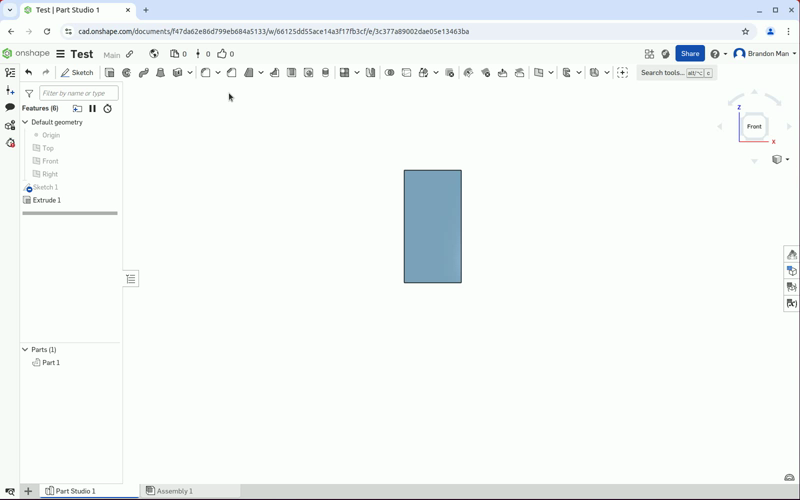
mouse_move(73, 352)
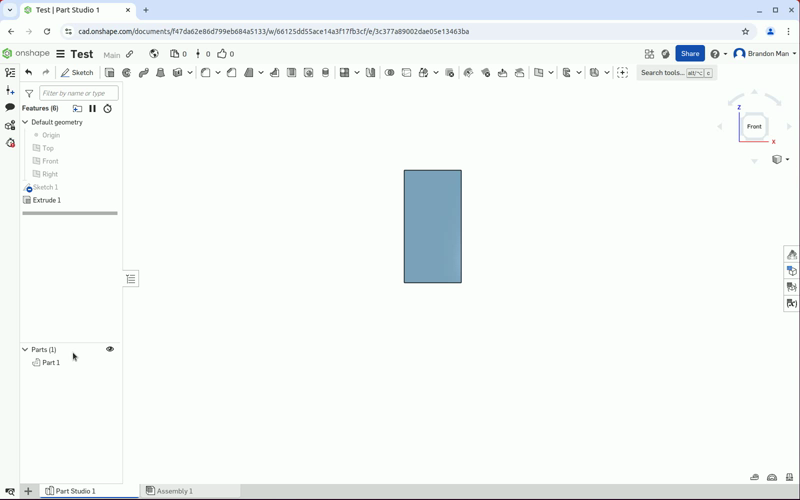
key(y)
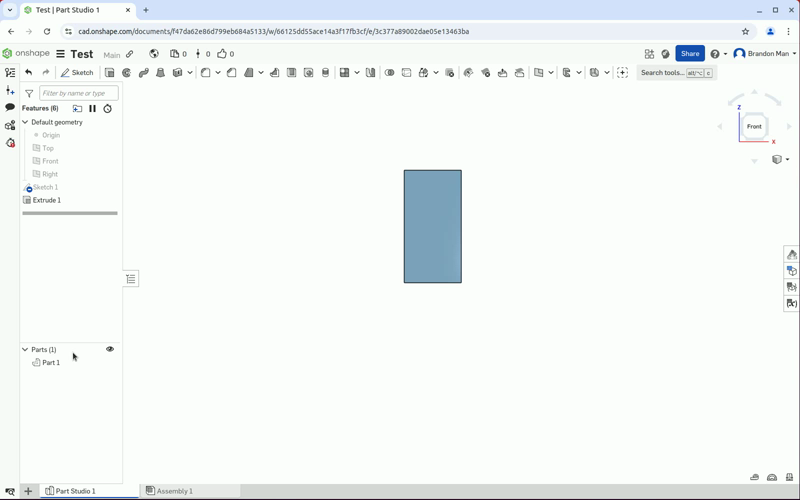
key(shift+p)
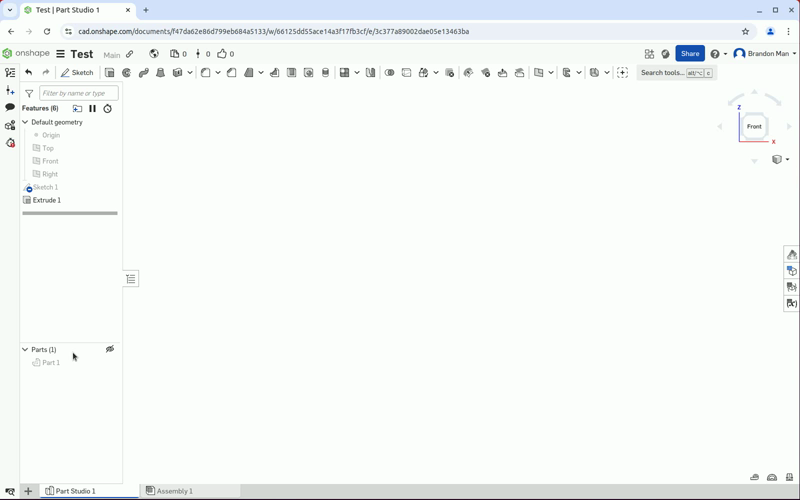
key(space)
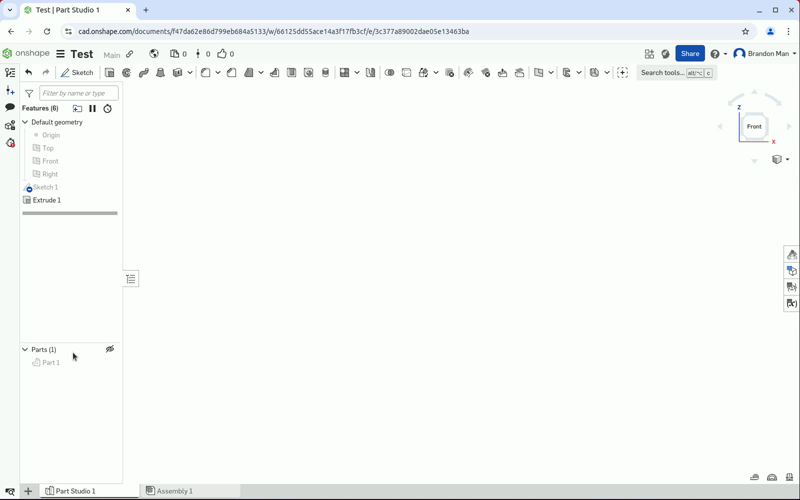
key_down(shift)
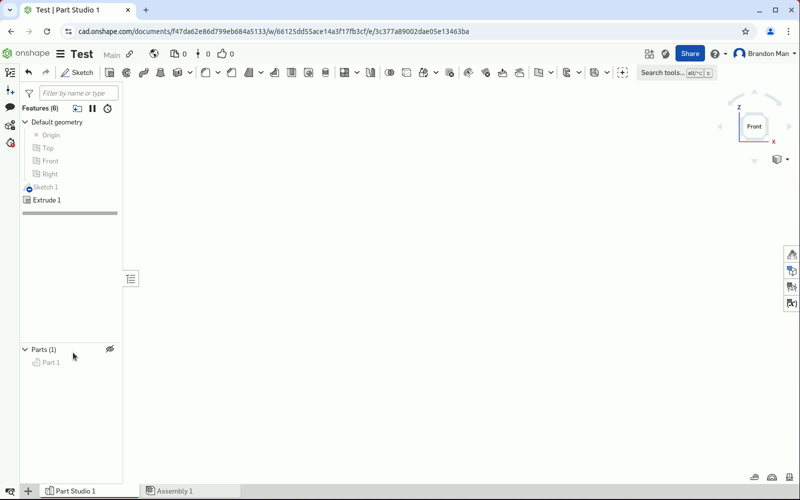
key(left)
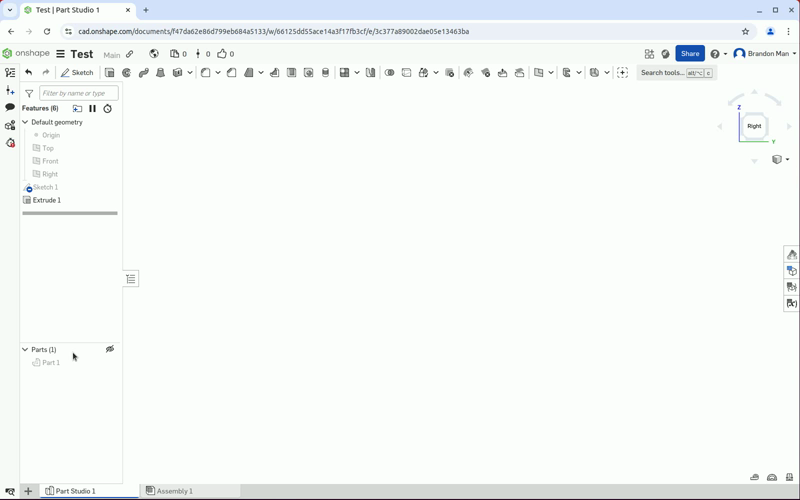
key_up(shift)
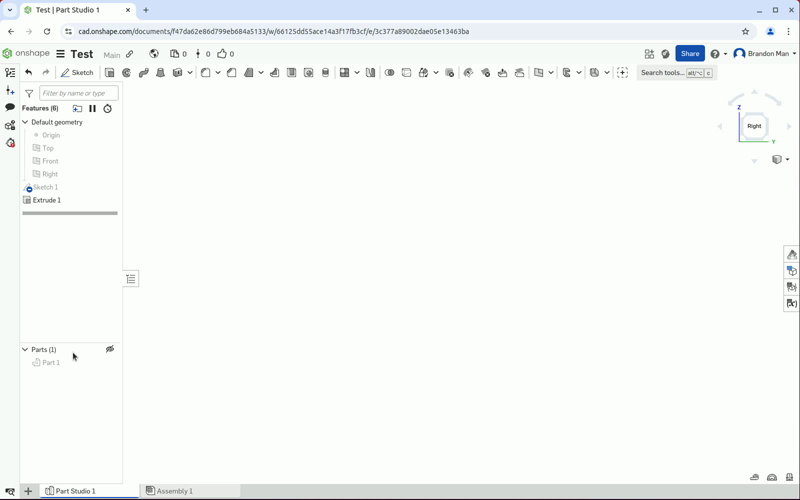
mouse_move(73, 352)
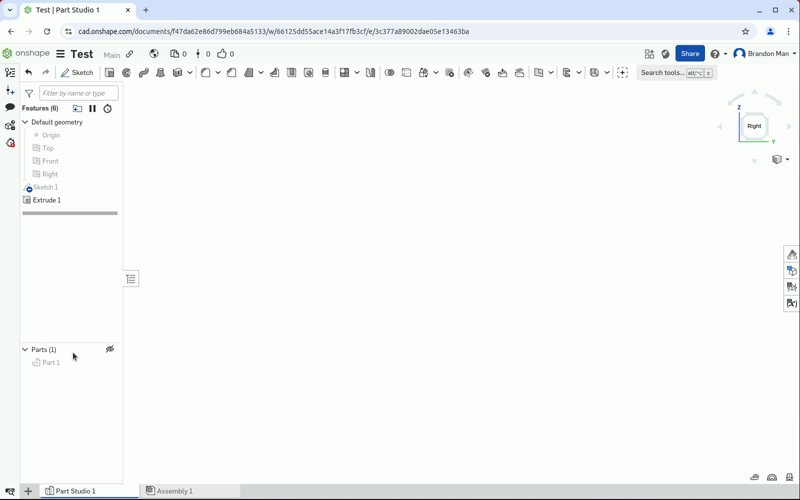
key(shift+y)
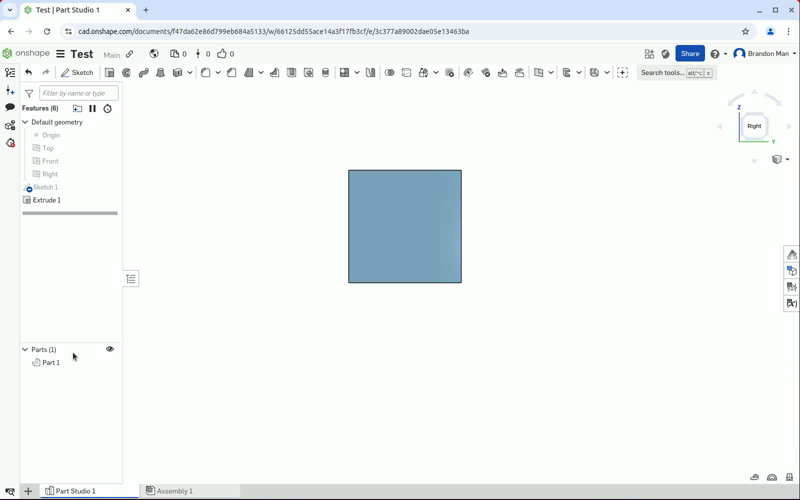
mouse_move(541, 75)
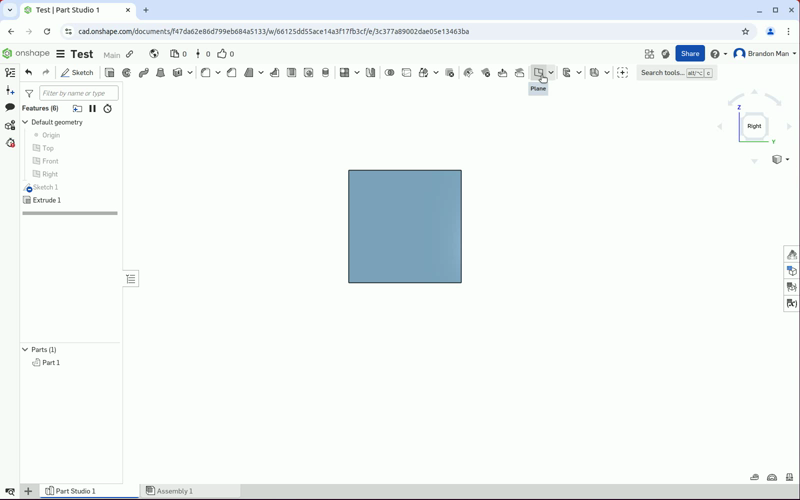
click(541, 75)
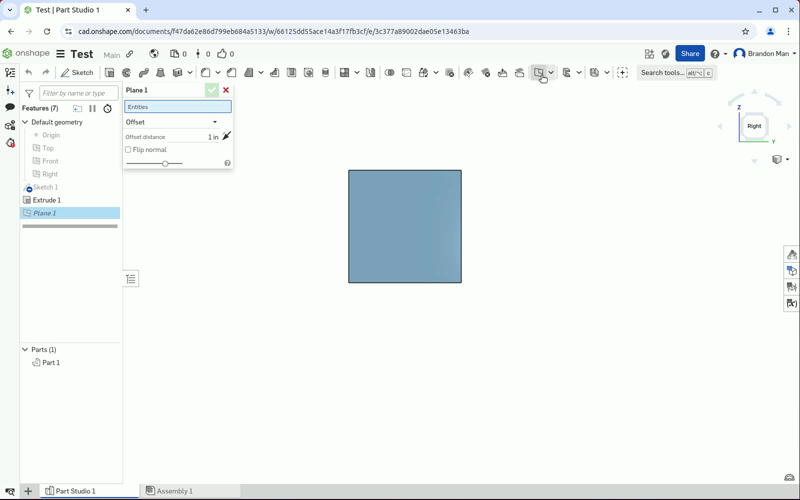
mouse_move(73, 176)
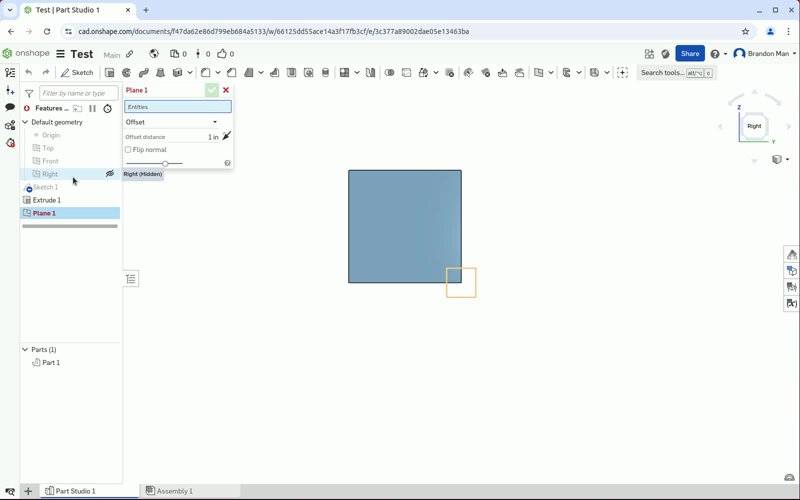
click(73, 176)
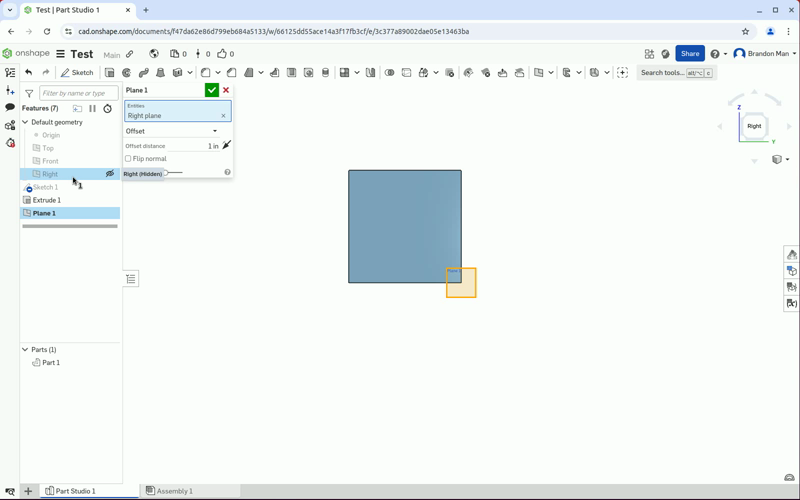
key(tab, 2)
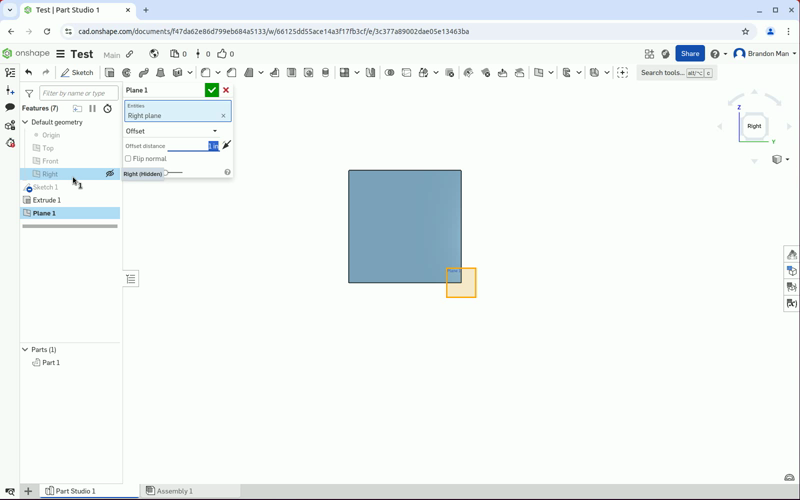
text(11.554)
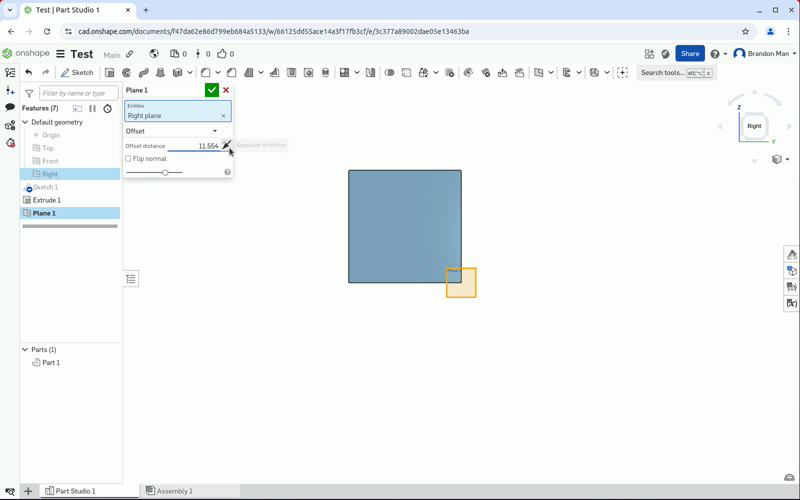
mouse_move(229, 147)
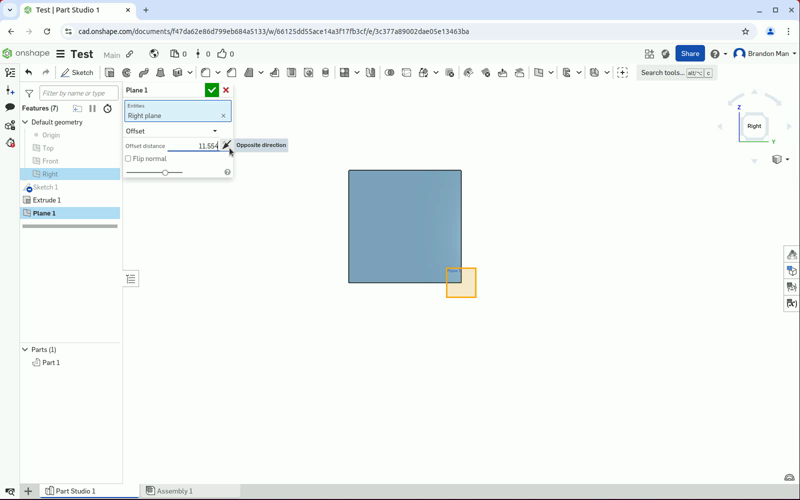
click(229, 147)
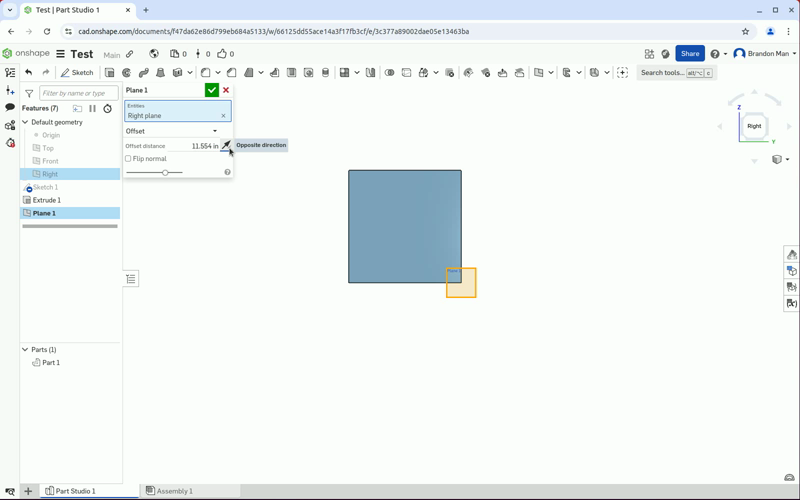
key(enter, 2)
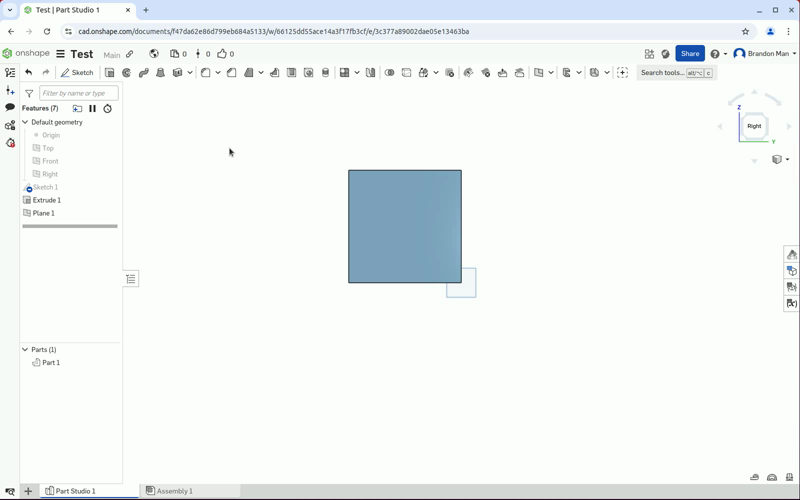
key(shift+s)
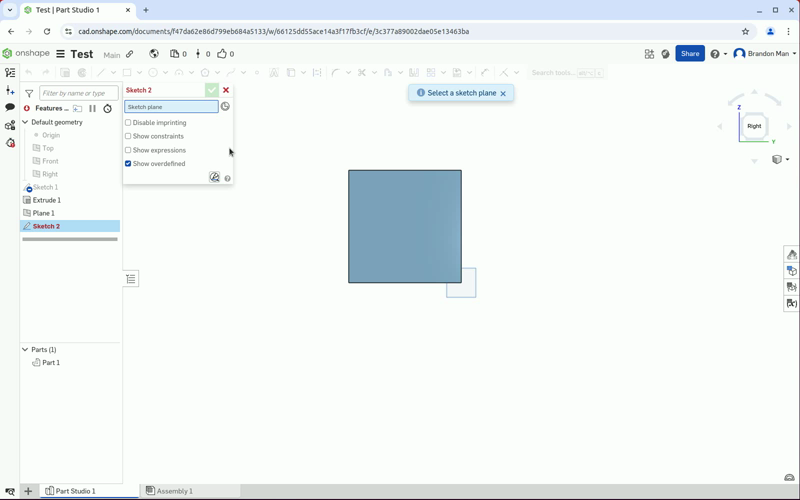
mouse_move(73, 215)
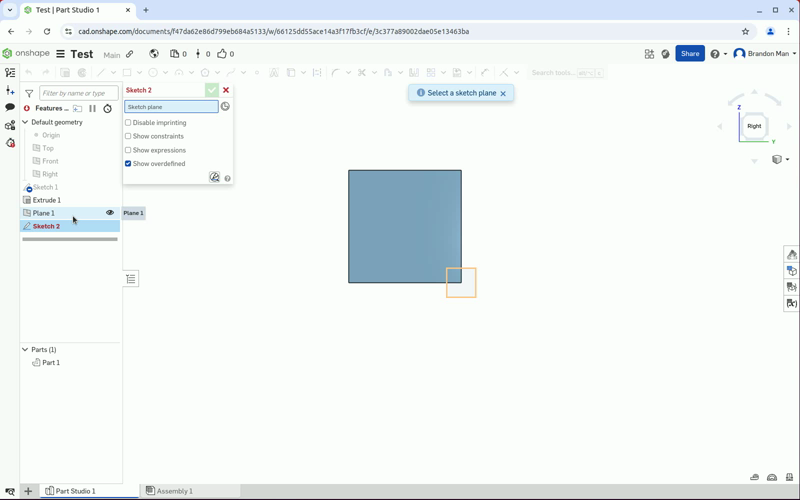
click(73, 215)
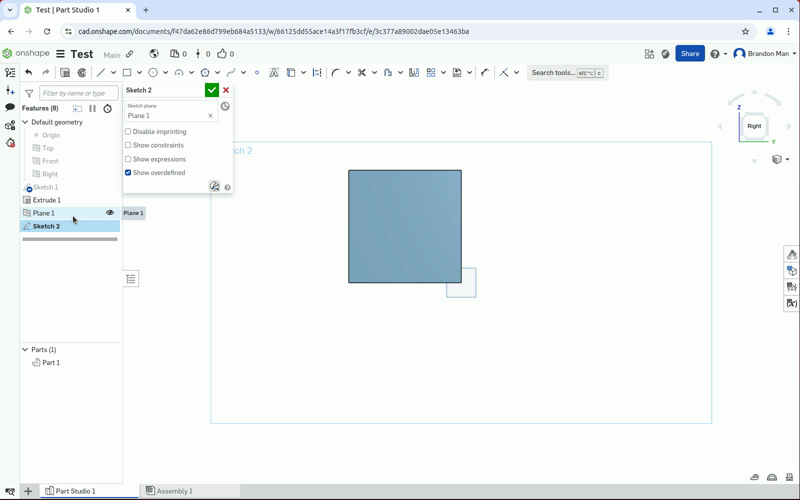
mouse_move(73, 352)
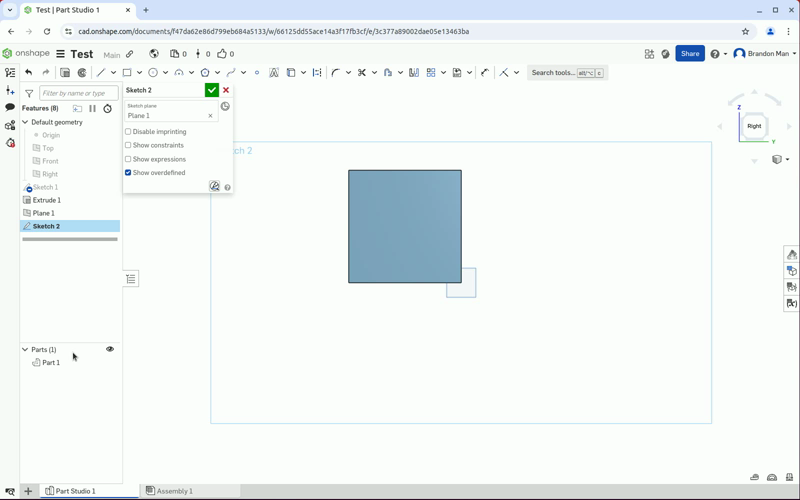
key(y)
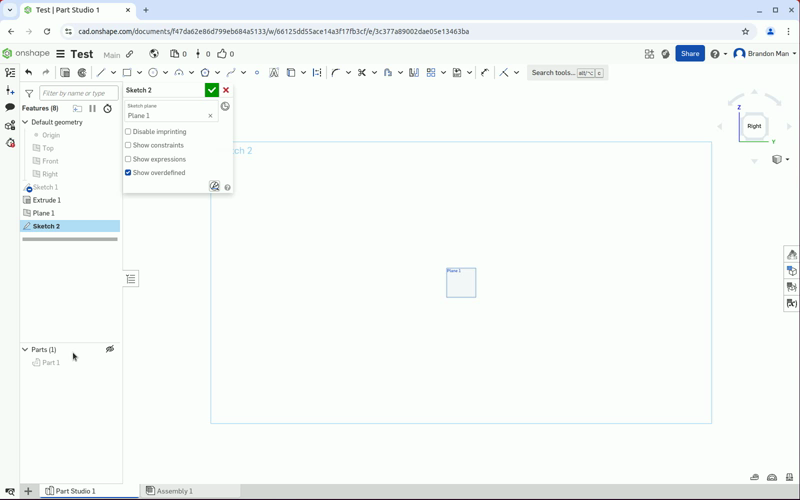
key(l)
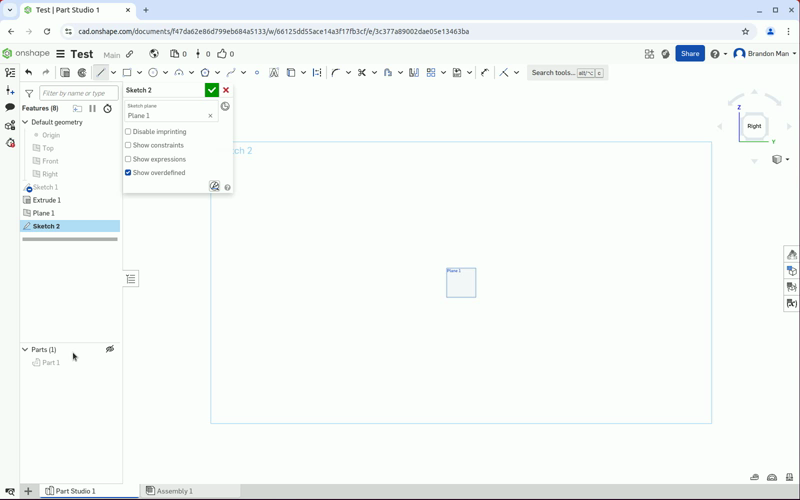
key_down(shift)
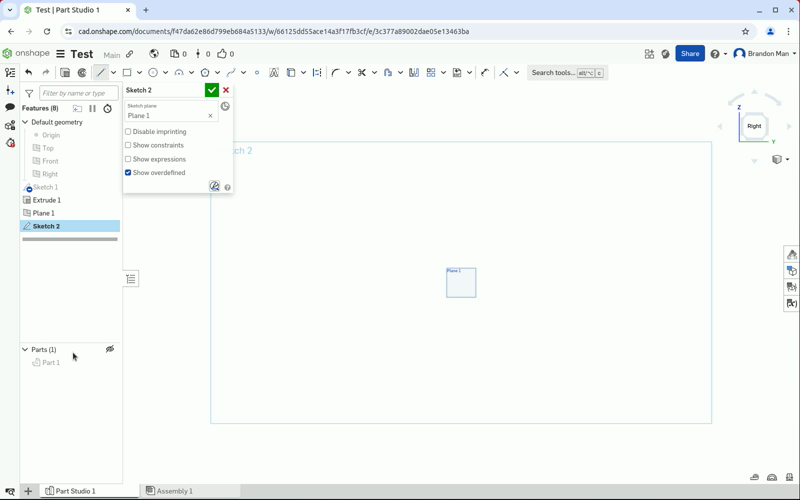
mouse_move(348, 282)
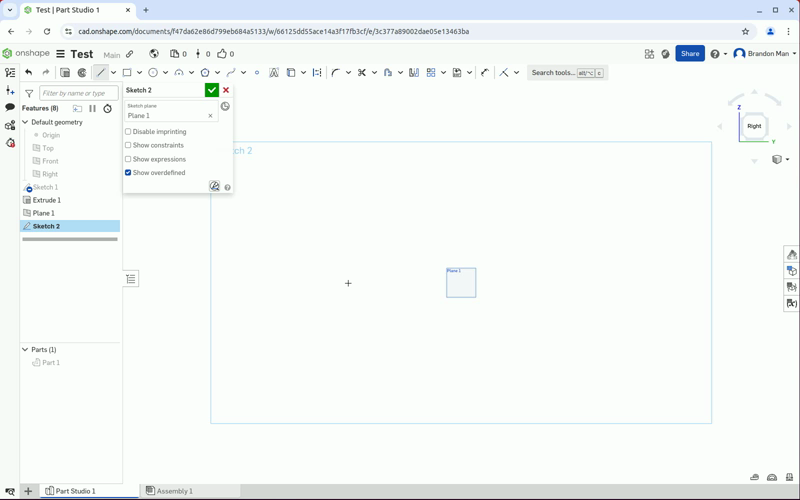
click(348, 282)
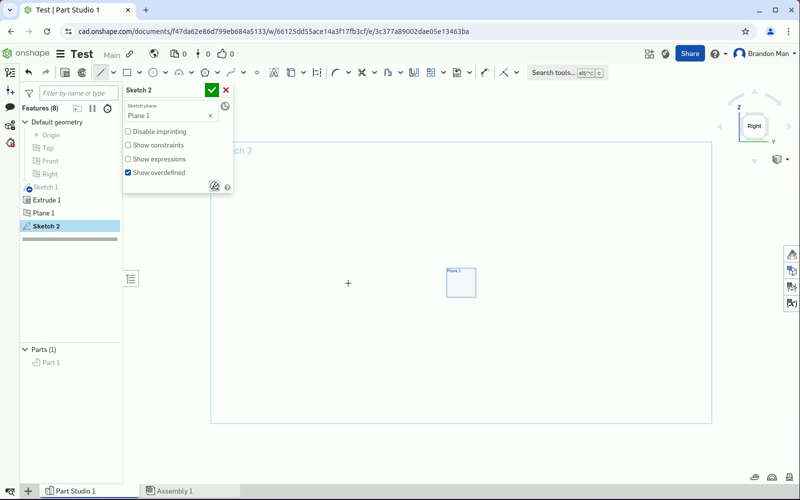
key_up(shift)
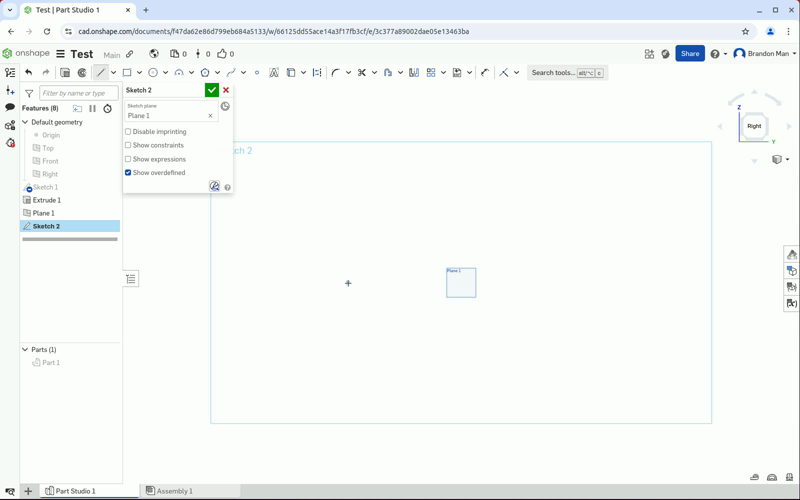
key_down(shift)
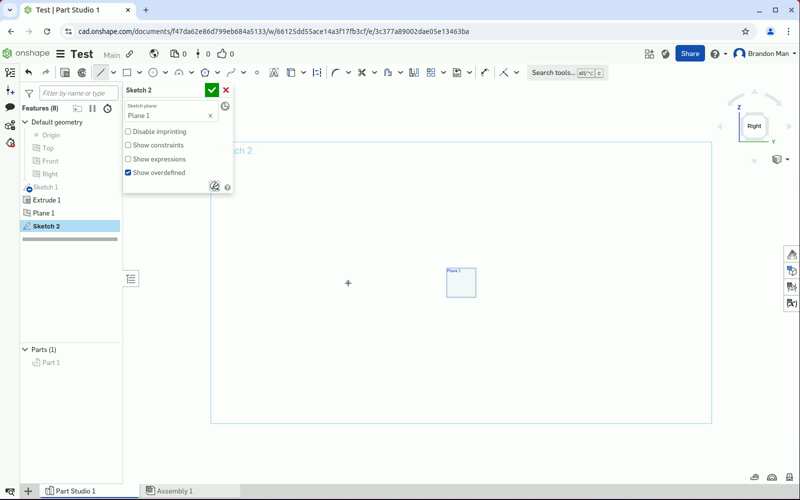
mouse_move(378, 282)
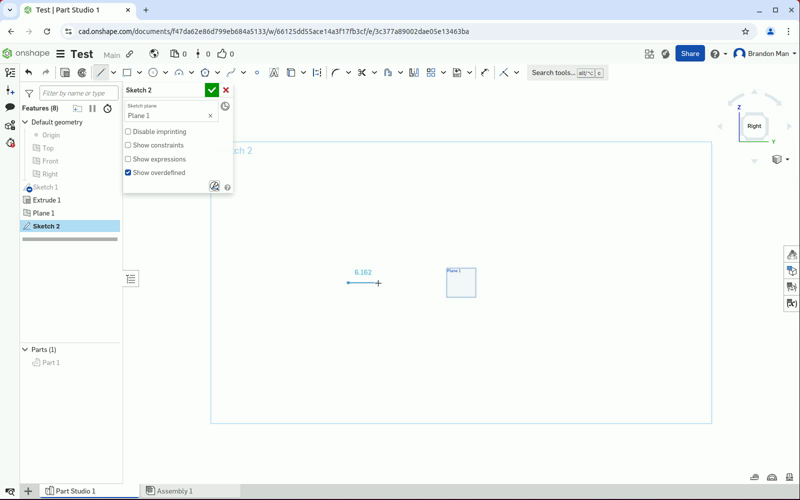
mouse_move(404, 282)
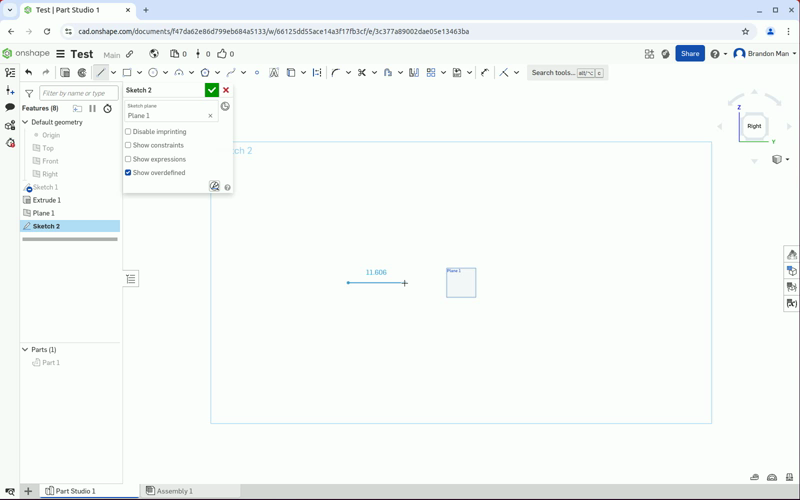
click(404, 282)
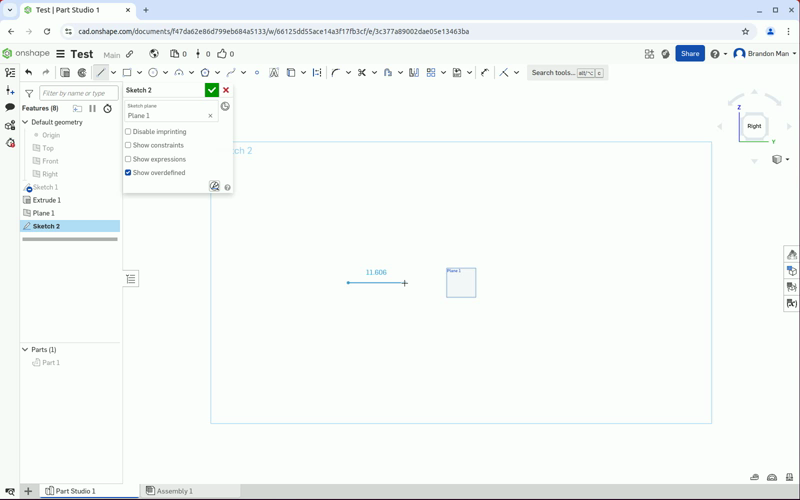
key_up(shift)
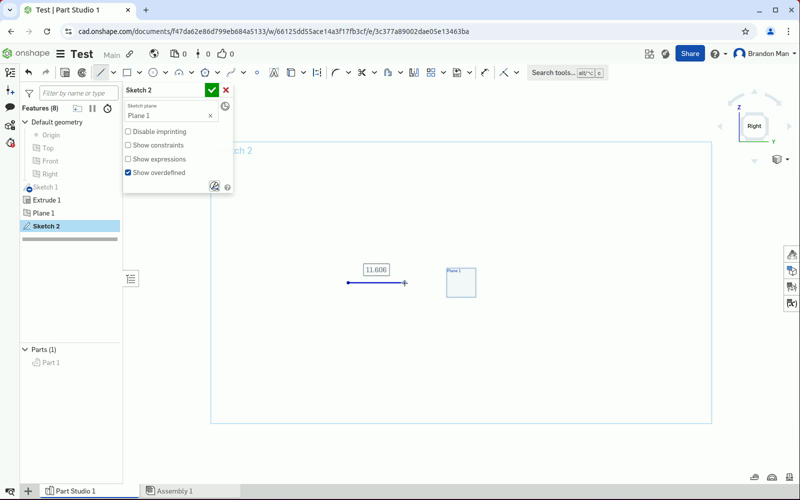
key_down(shift)
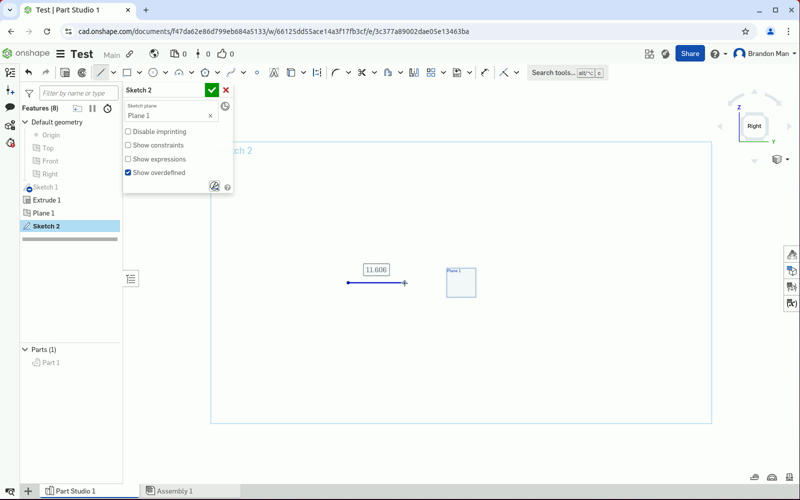
mouse_move(434, 282)
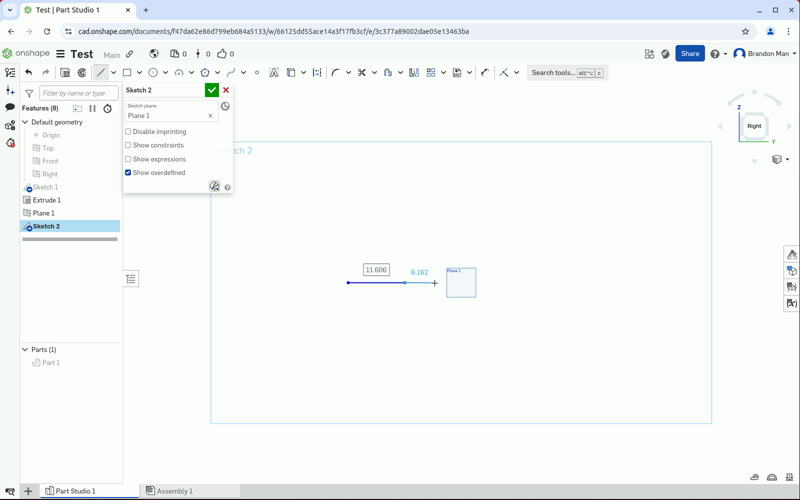
mouse_move(404, 226)
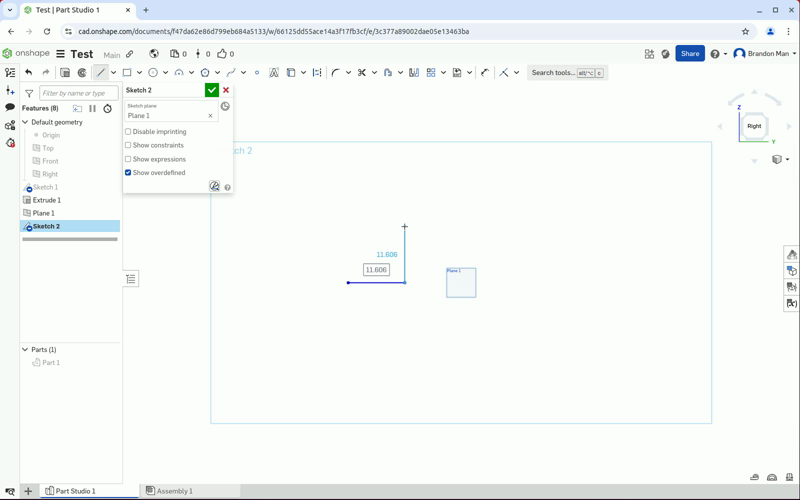
click(404, 226)
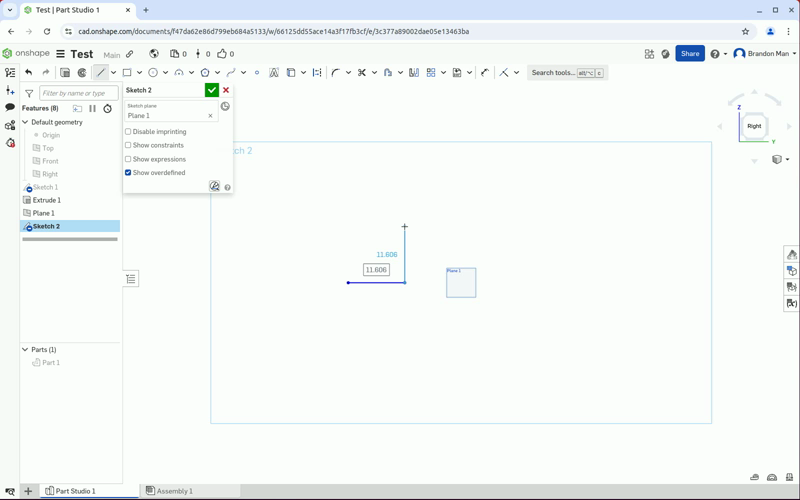
key_up(shift)
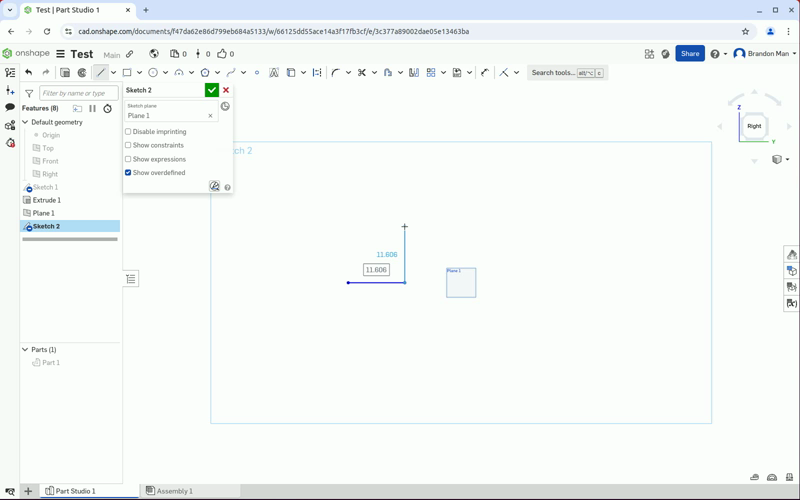
key_down(shift)
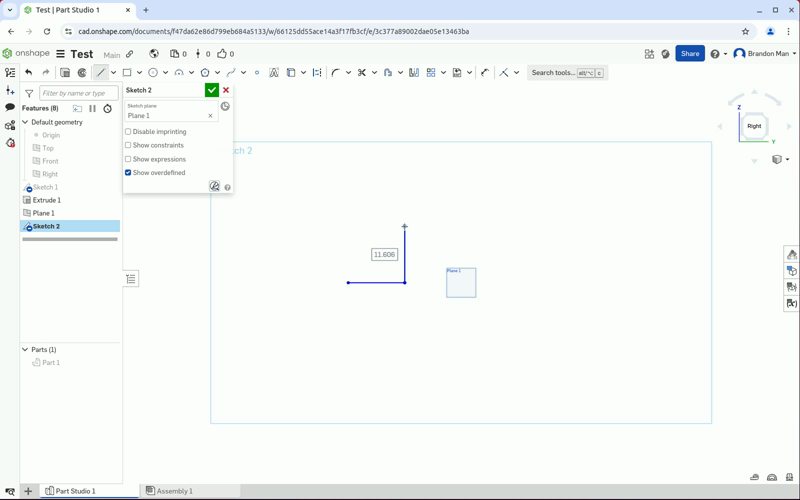
mouse_move(434, 226)
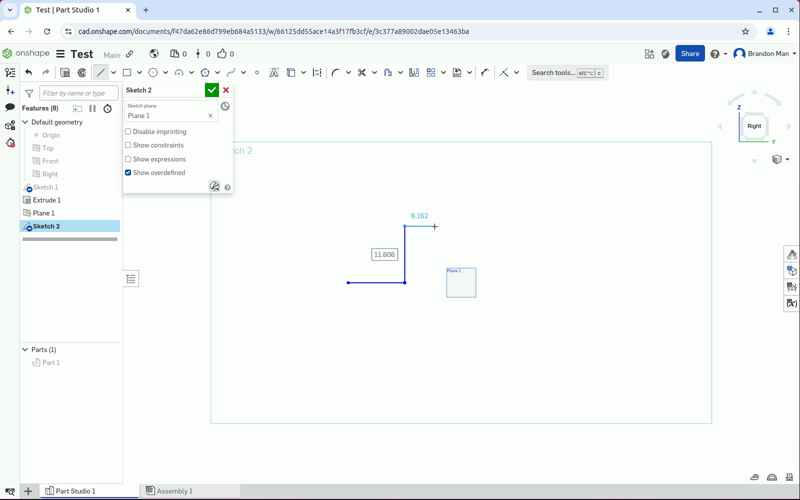
mouse_move(348, 226)
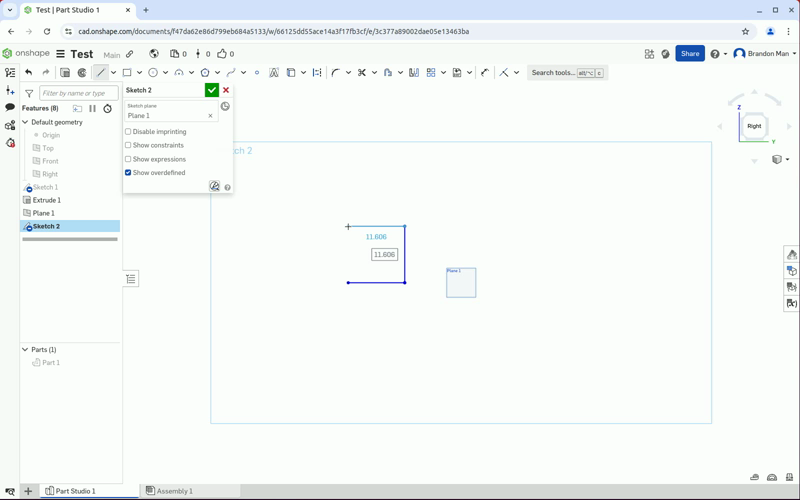
click(348, 226)
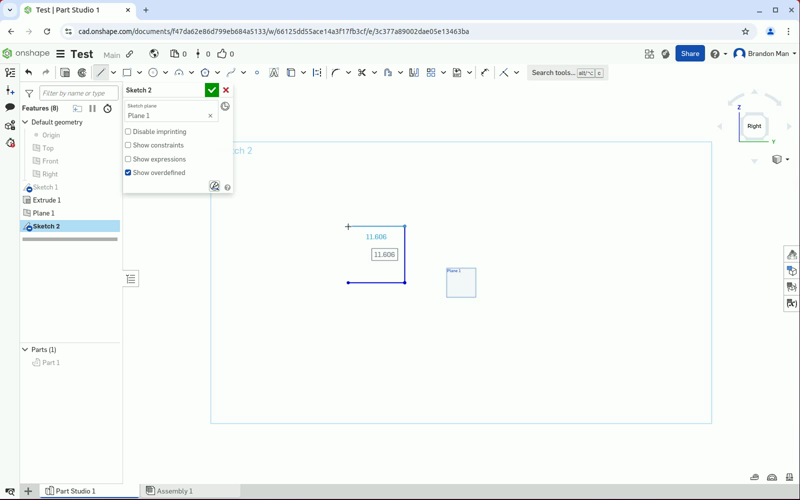
key_up(shift)
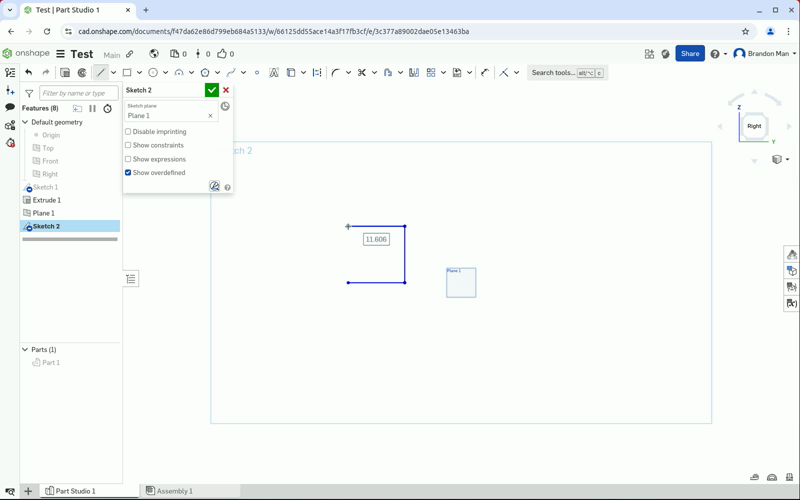
mouse_move(378, 226)
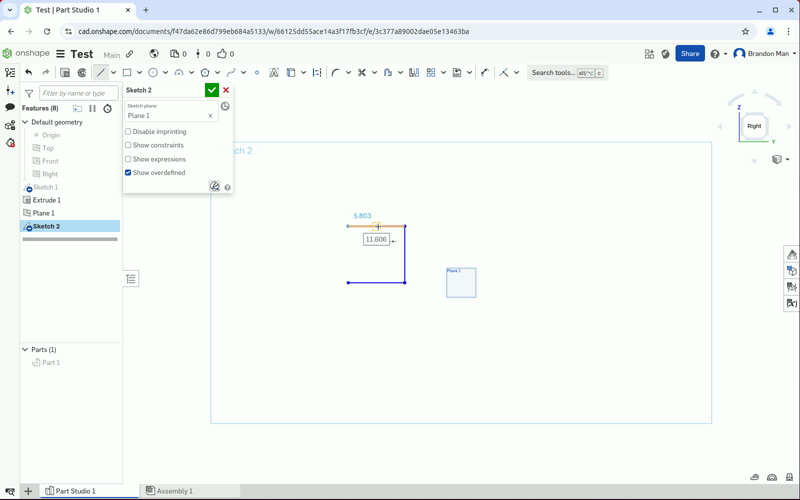
key_down(shift)
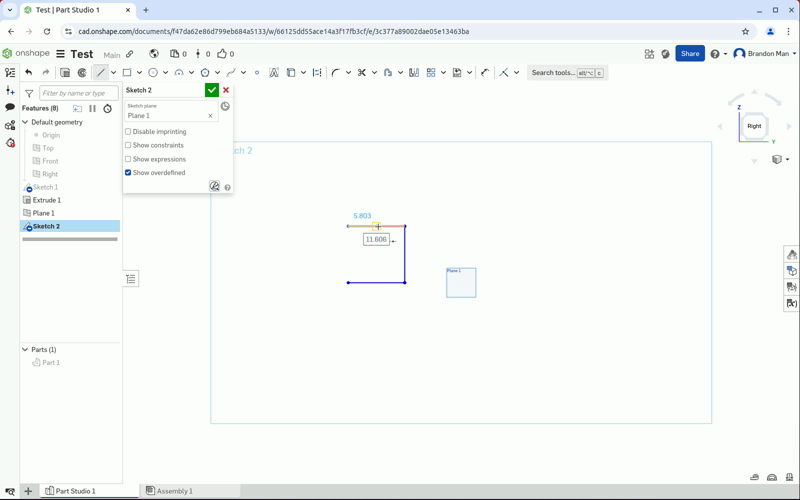
mouse_move(348, 282)
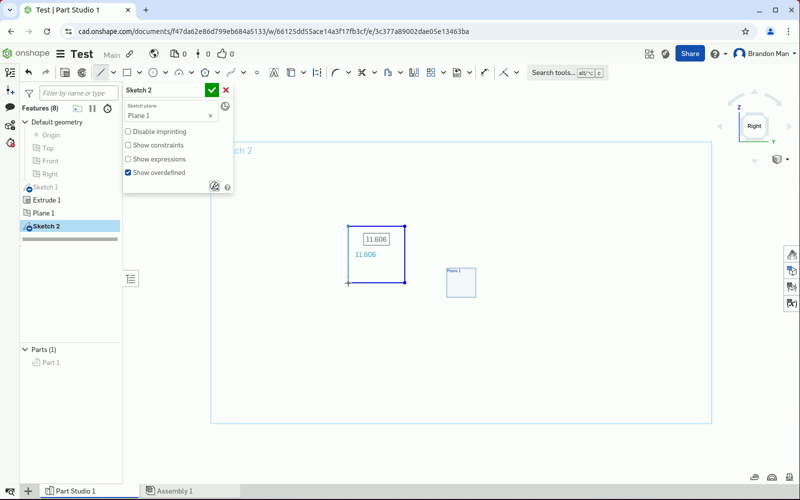
key_up(shift)
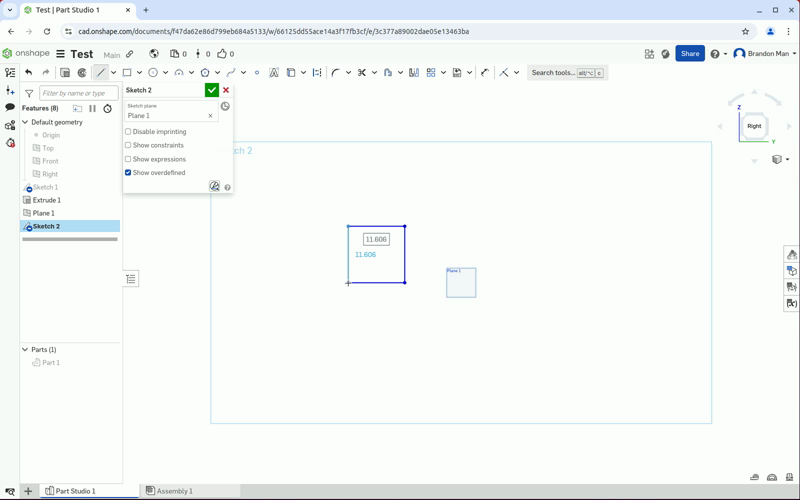
click(348, 282)
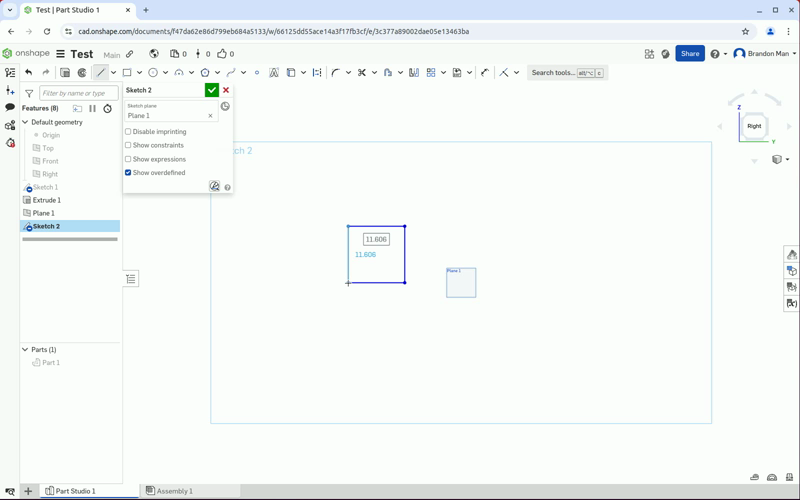
key(esc)
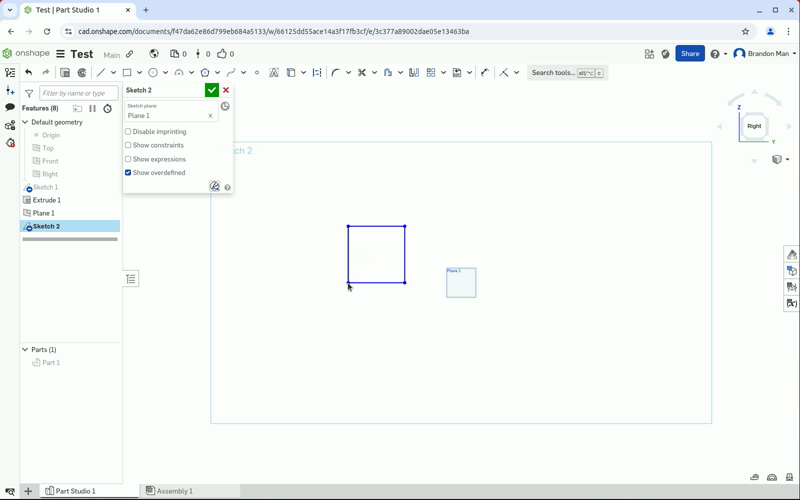
mouse_move(383, 231)
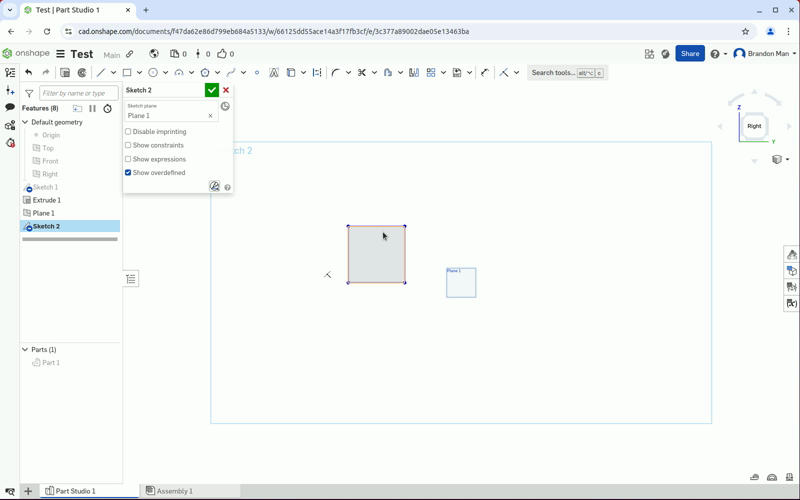
click(383, 231)
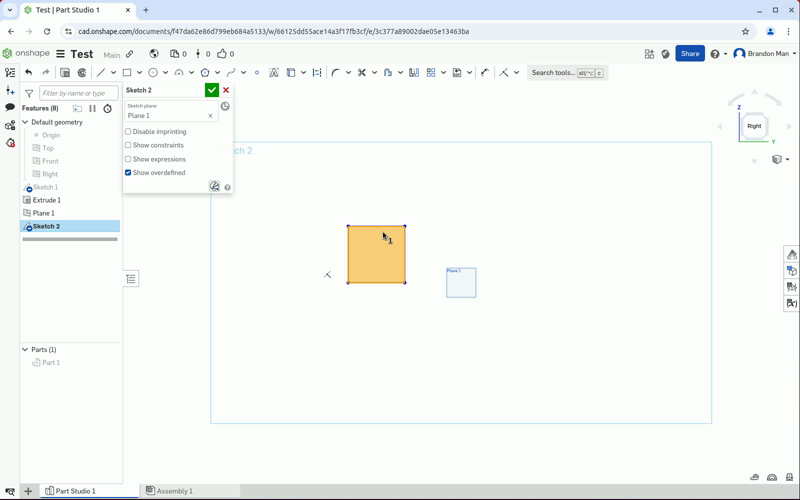
mouse_move(73, 352)
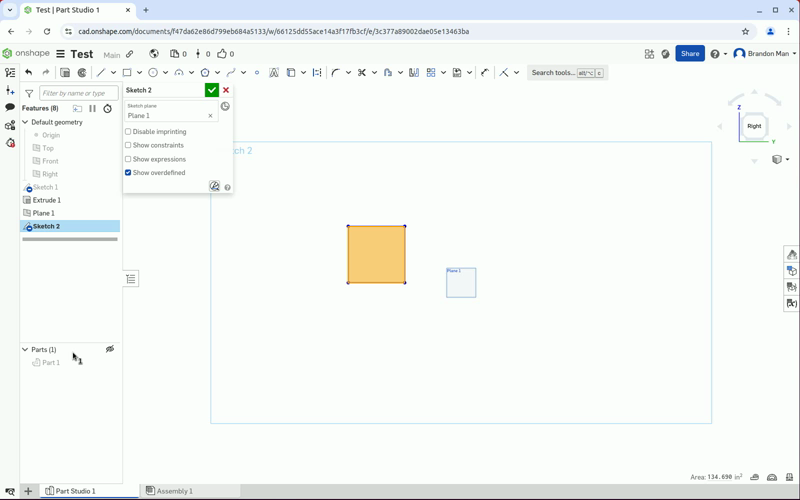
key(shift+y)
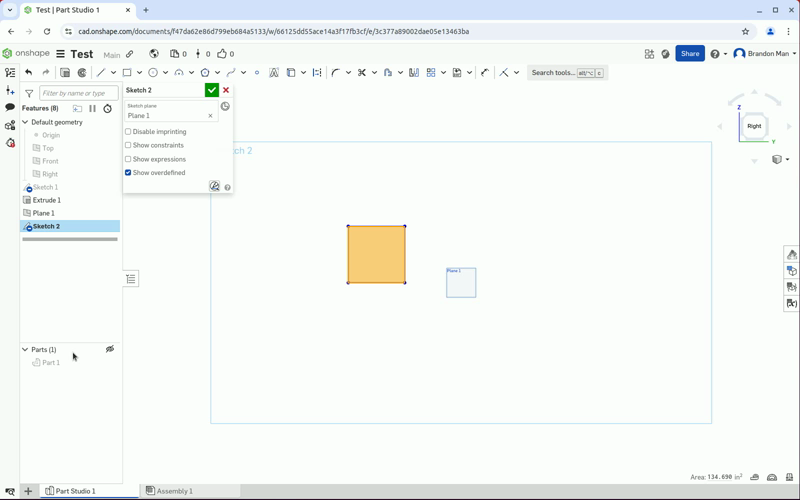
key(shift+e)
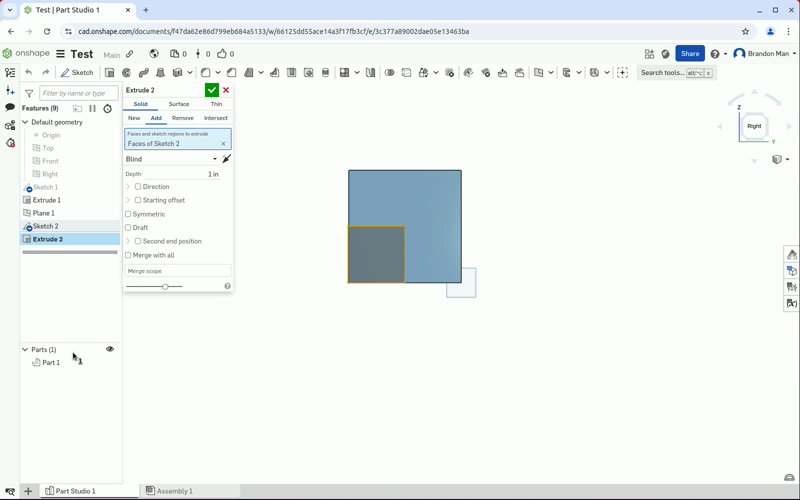
mouse_move(143, 106)
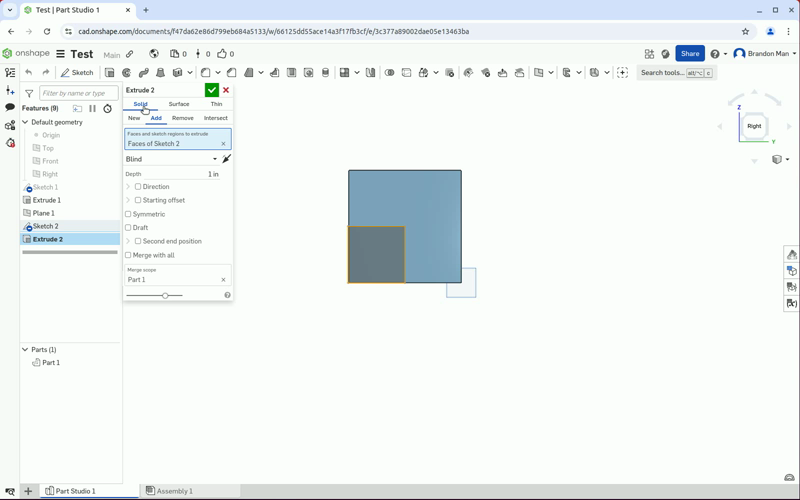
click(143, 106)
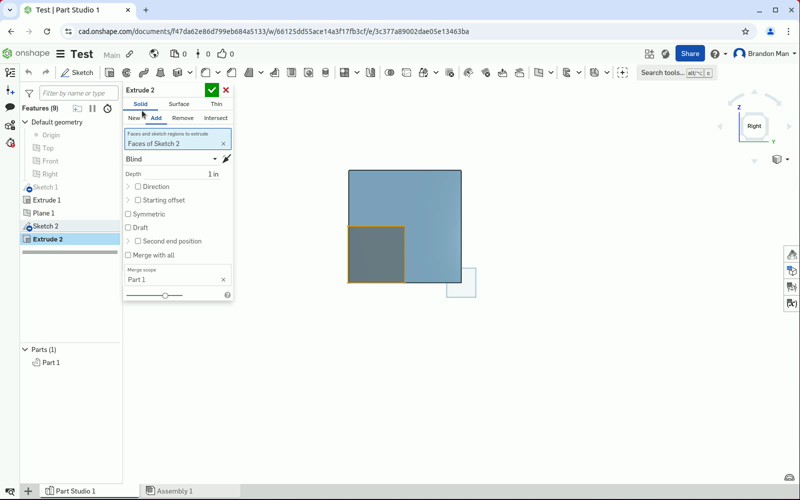
mouse_move(137, 120)
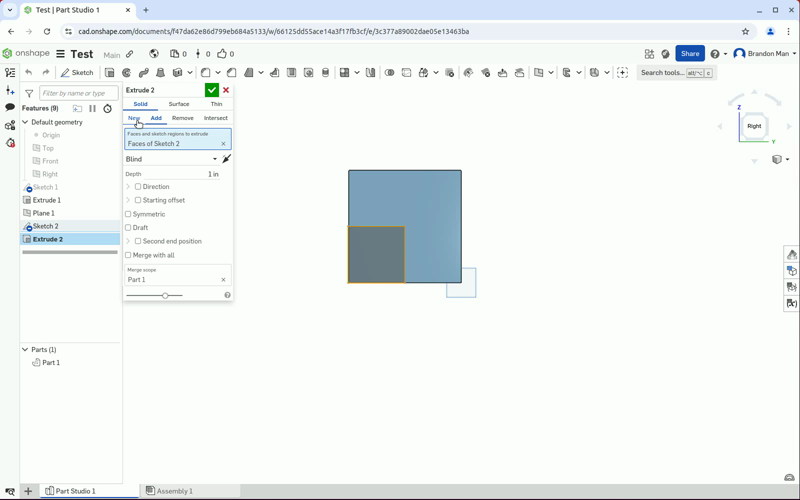
click(137, 120)
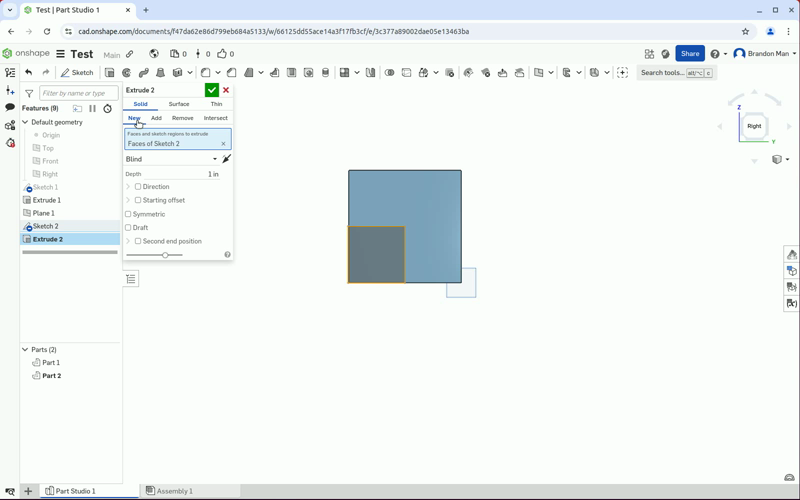
key(tab, 4)
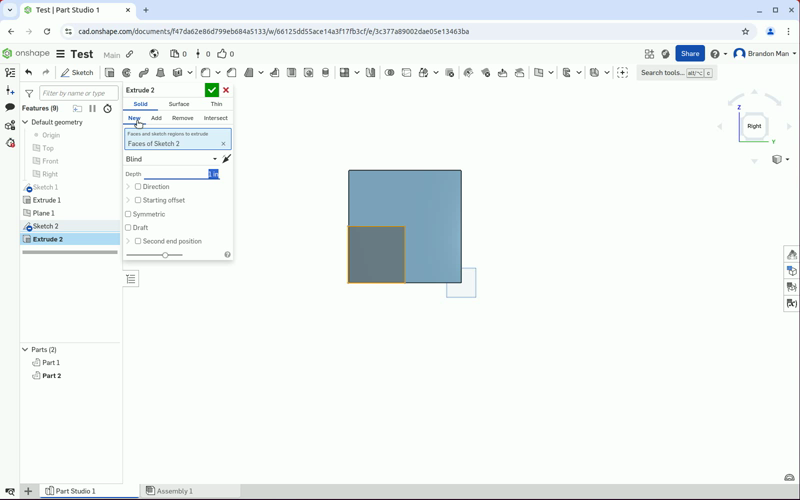
text(11.554)
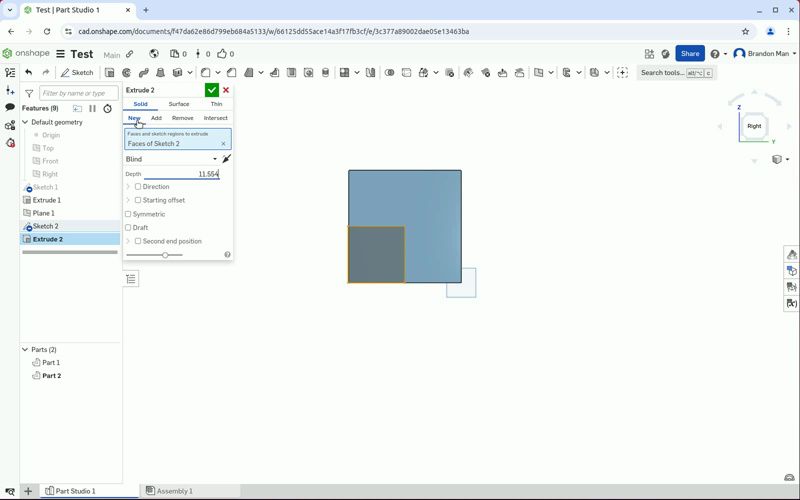
key(enter)
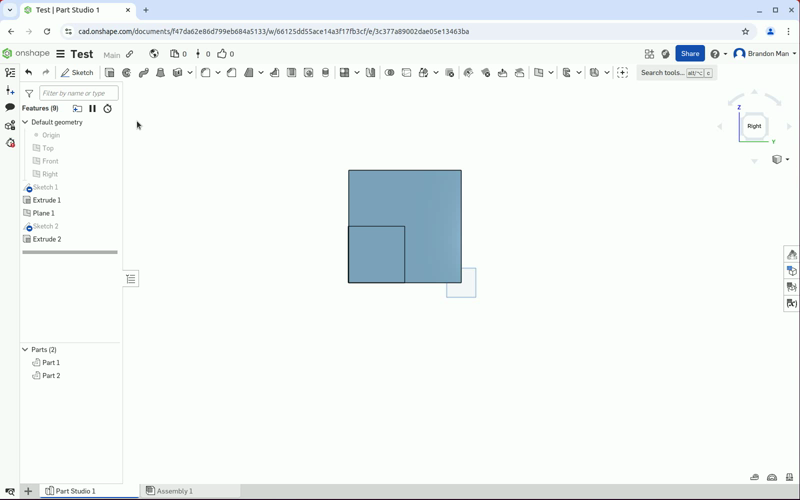
key(shift+h)
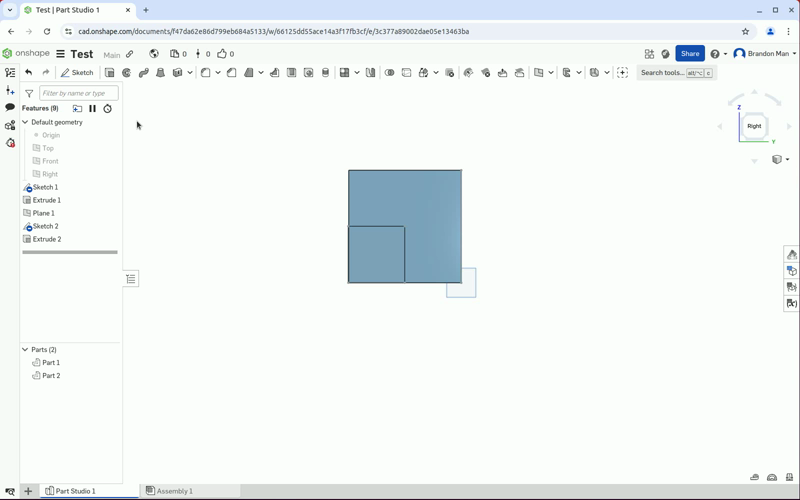
key(shift+h)
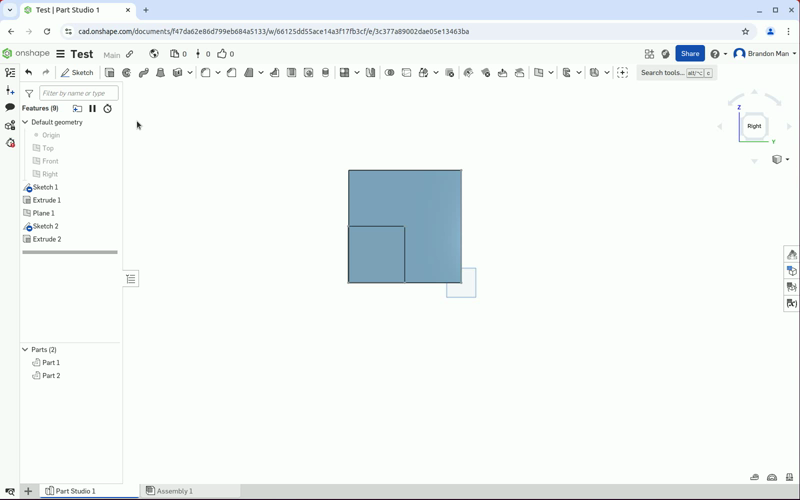
key(shift+7)
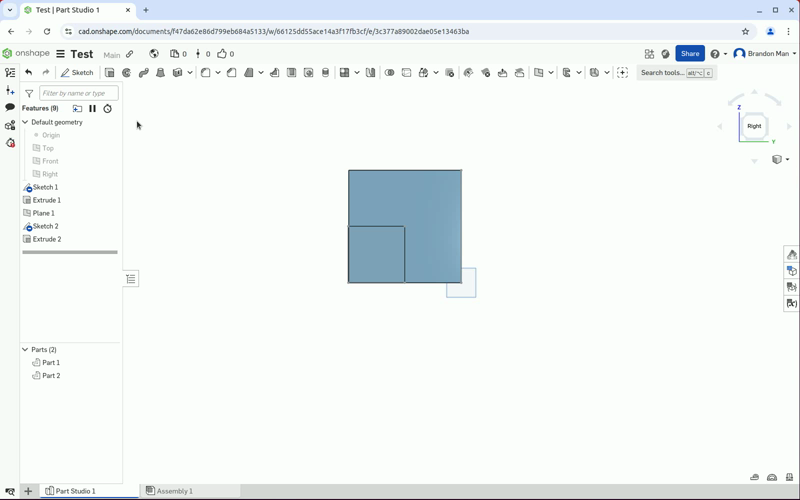
key(right, 2)
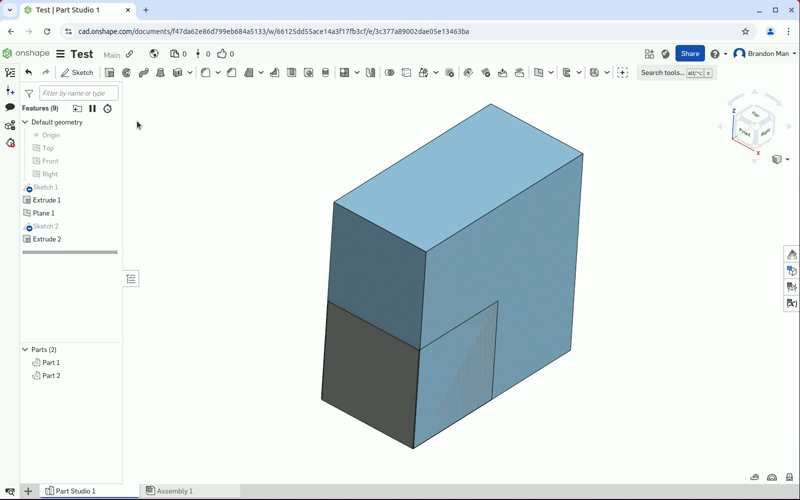
key(down, 2)
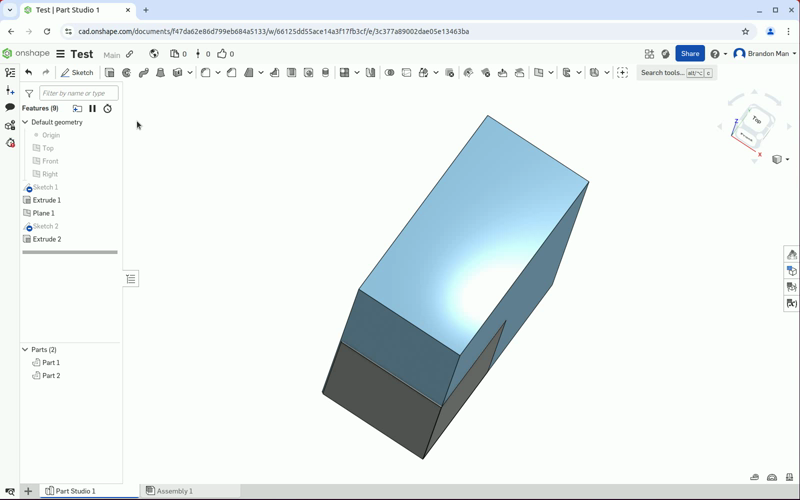
key(up, 2)
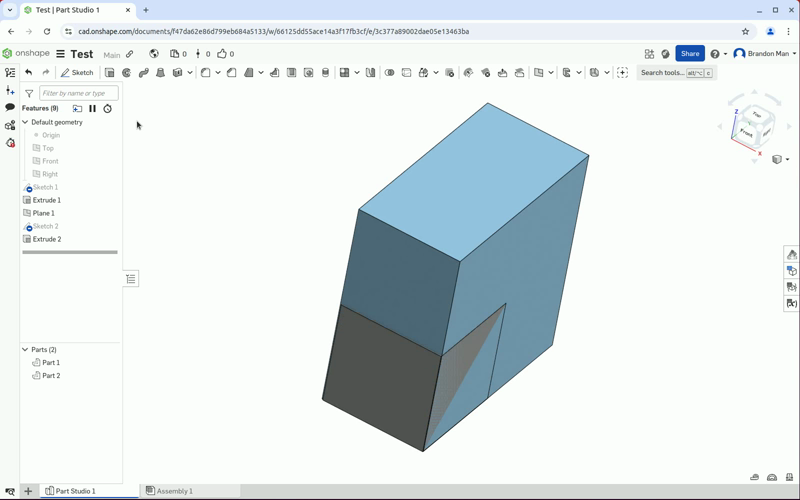
key(left, 2)
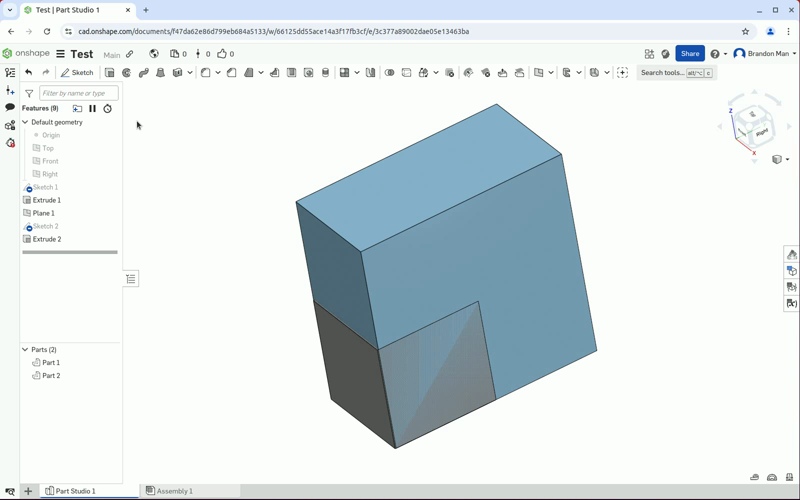
mouse_move(73, 189)
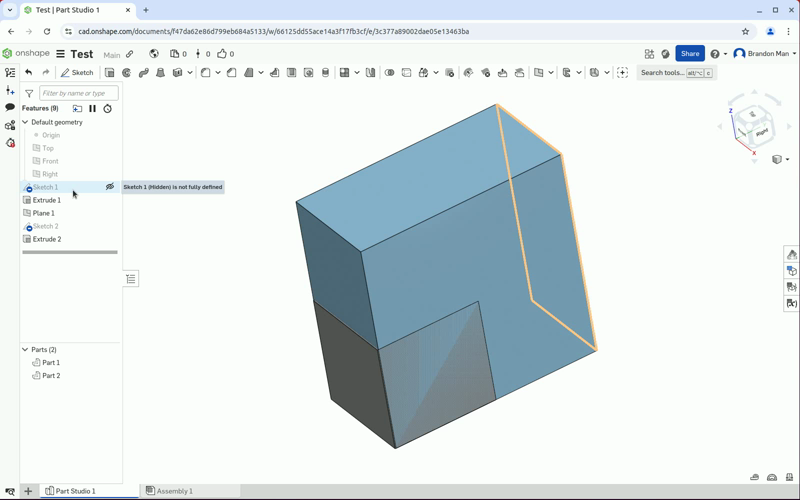
click(73, 189)